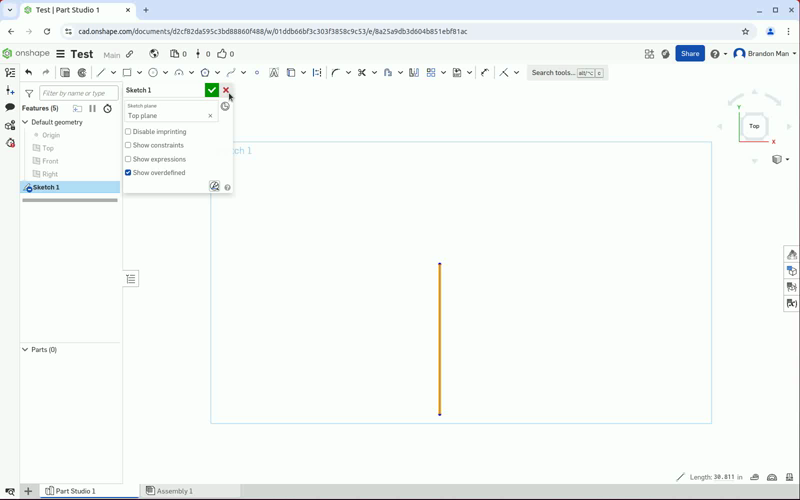
key(shift+h)
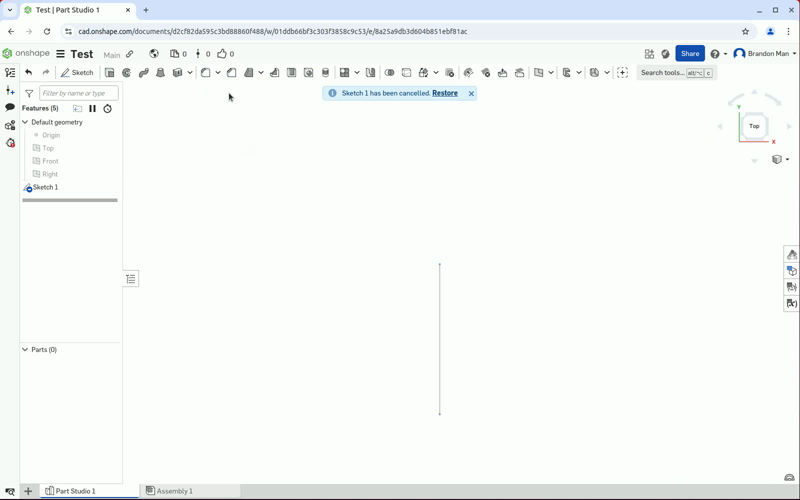
key(shift+s)
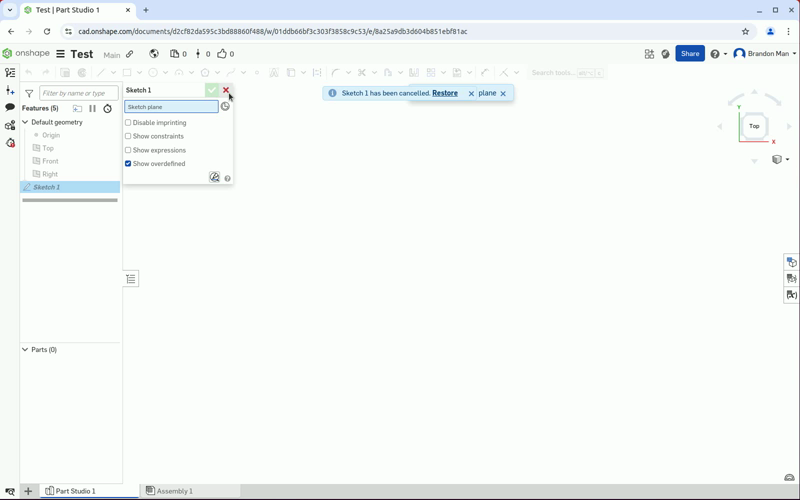
mouse_move(73, 150)
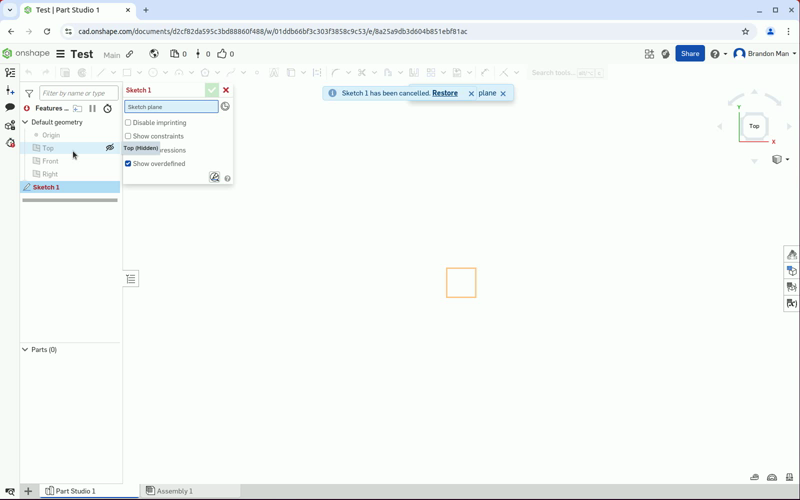
click(73, 150)
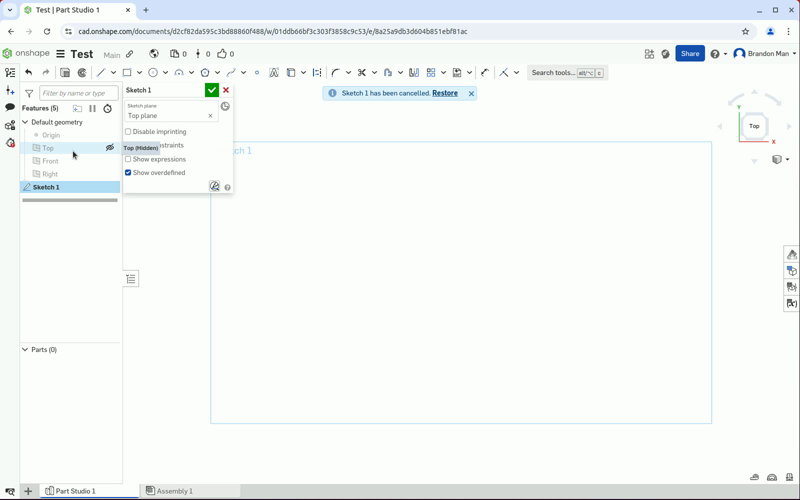
mouse_move(73, 352)
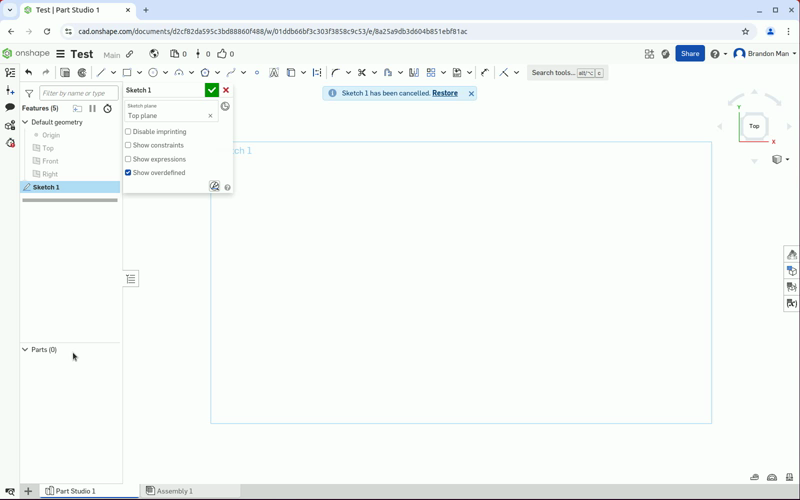
key(y)
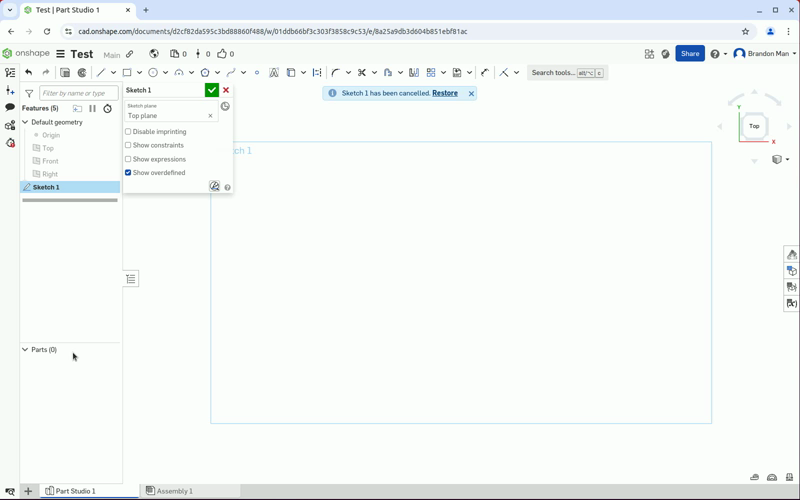
key(c)
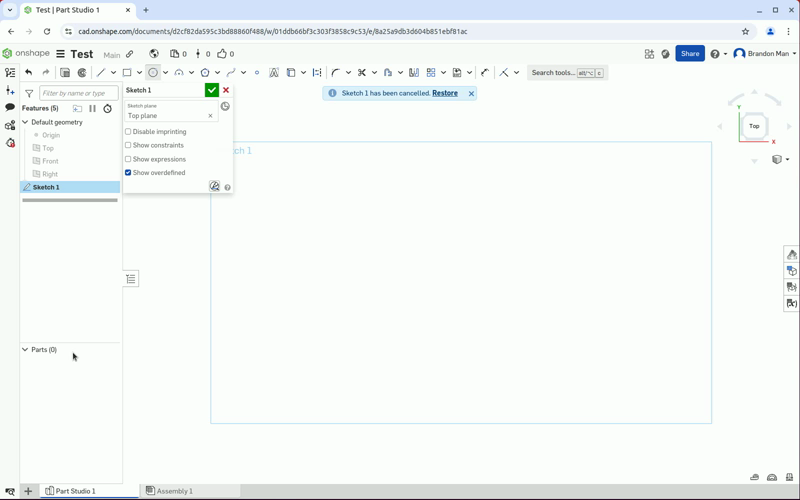
key_down(shift)
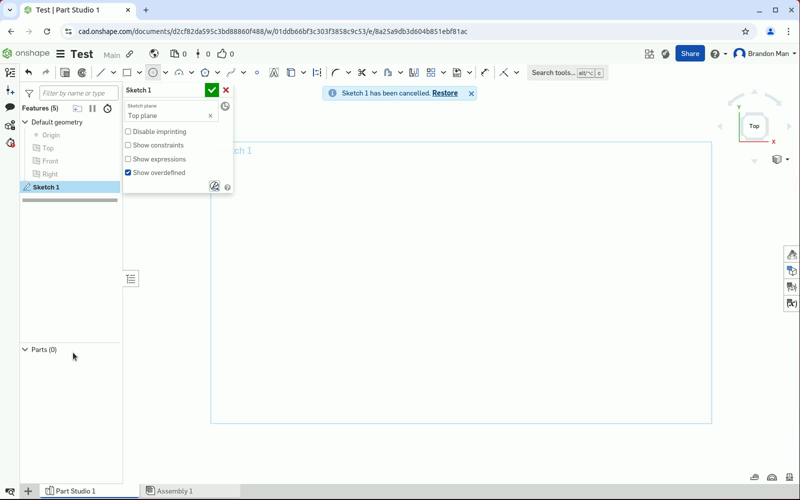
mouse_move(460, 282)
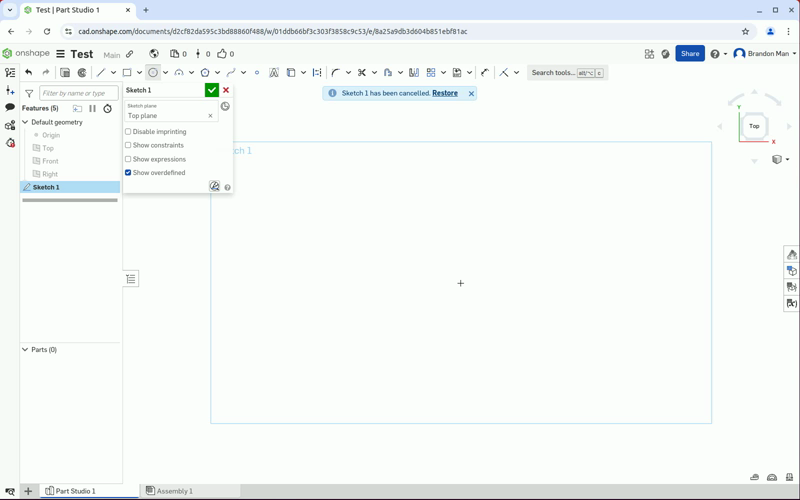
click(460, 282)
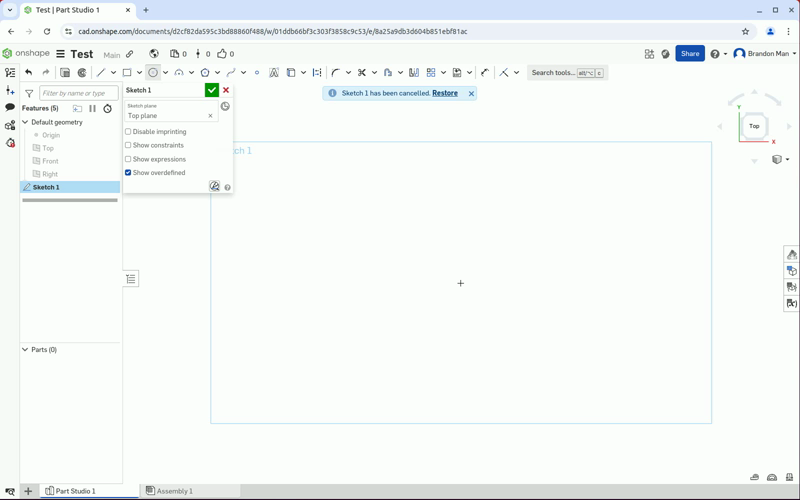
key_up(shift)
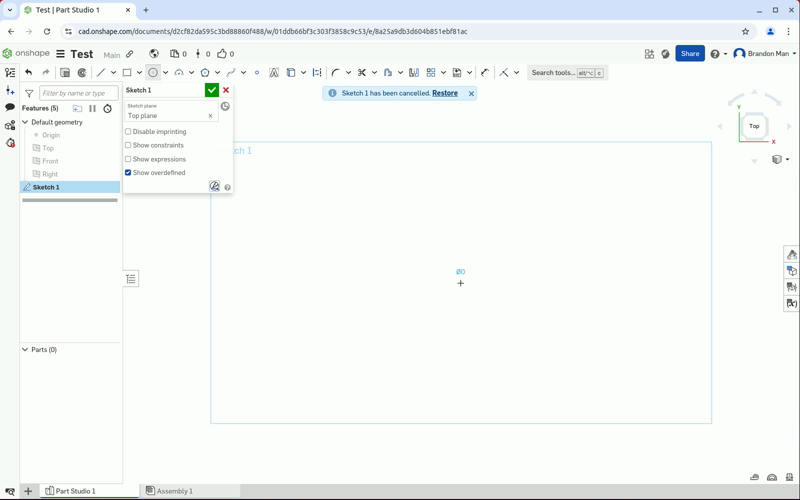
mouse_move(472, 282)
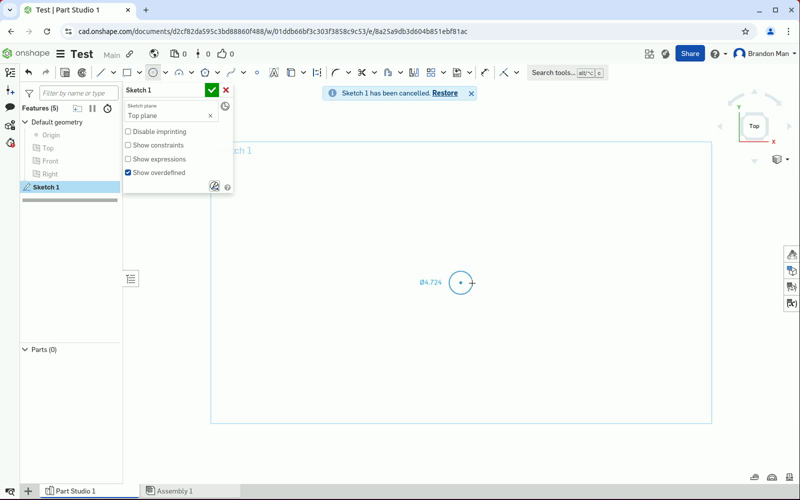
click(472, 282)
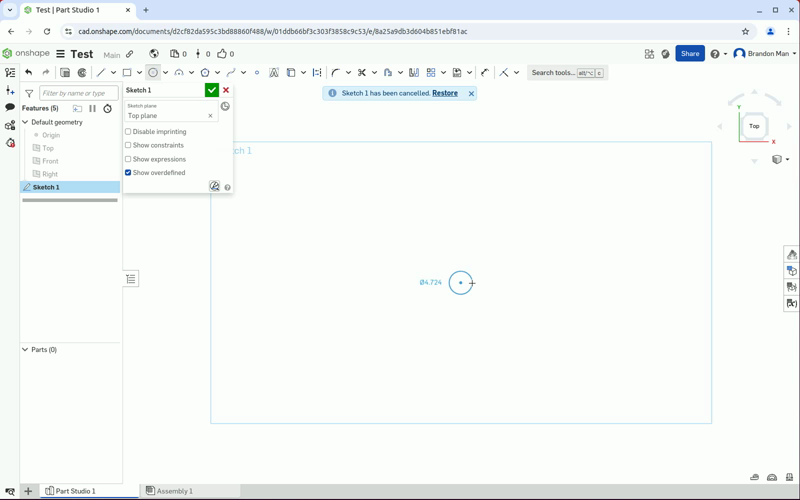
key(esc)
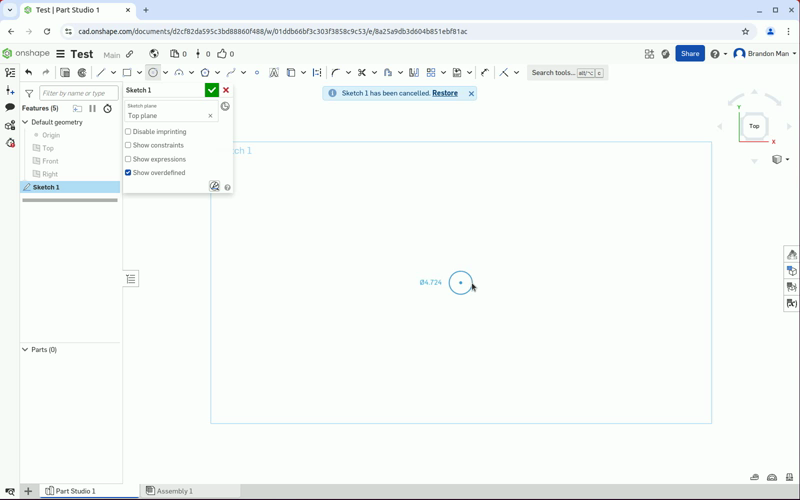
key(c)
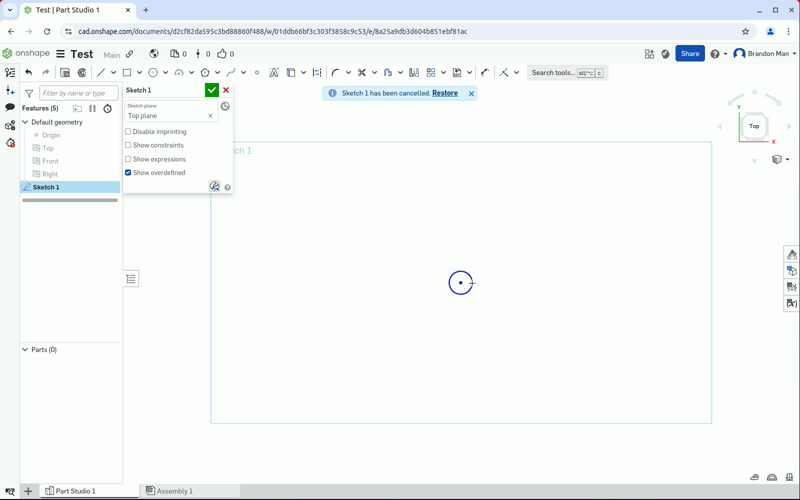
key_down(shift)
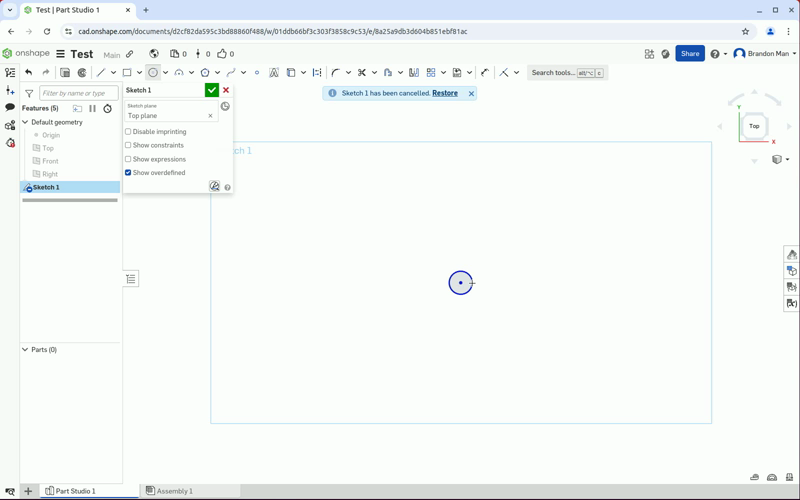
mouse_move(460, 282)
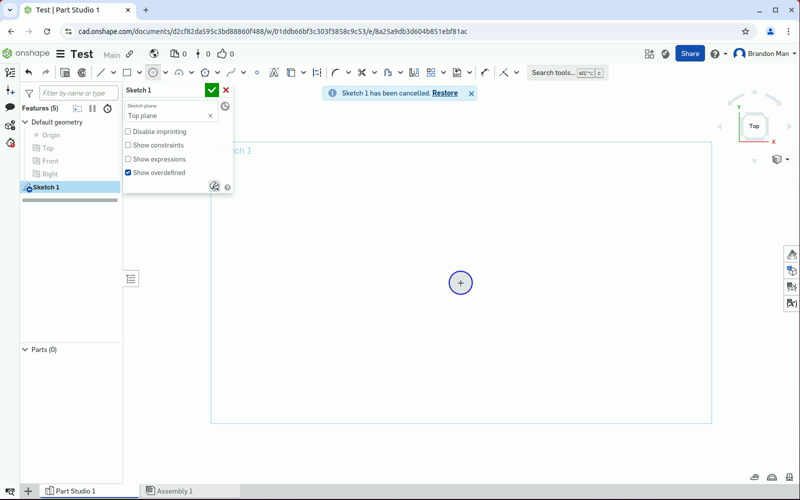
click(460, 282)
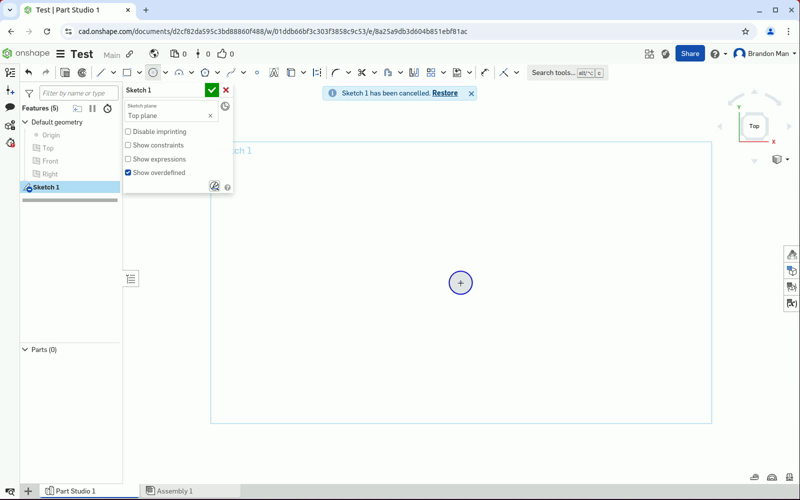
key_up(shift)
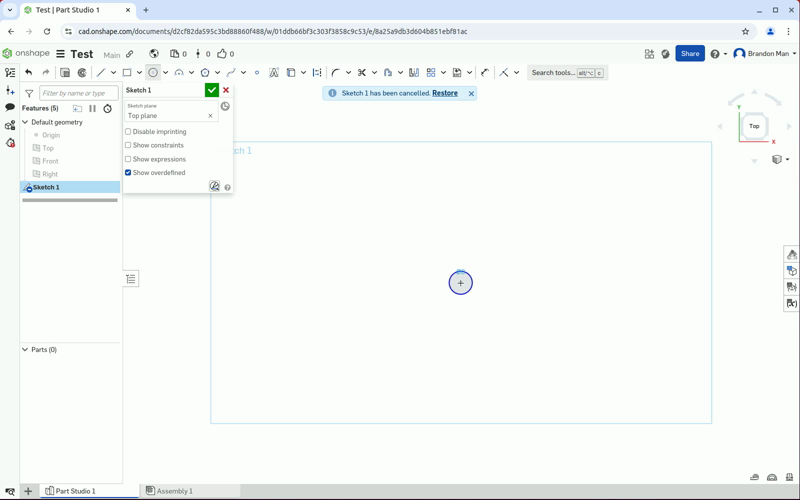
mouse_move(466, 282)
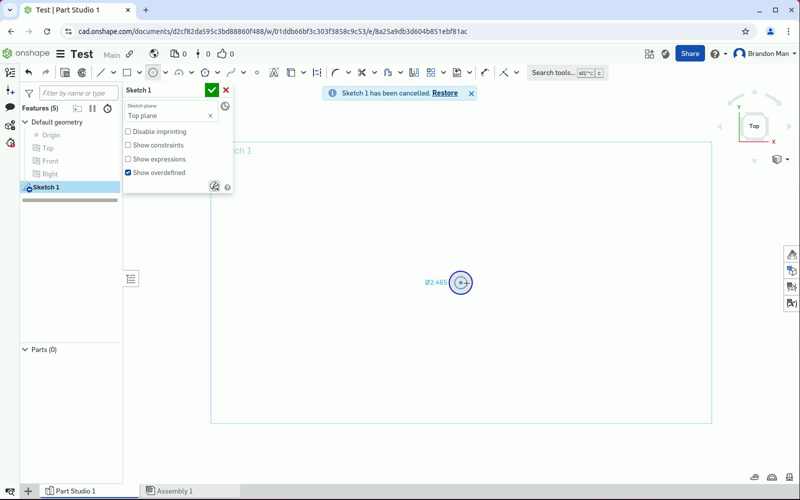
click(466, 282)
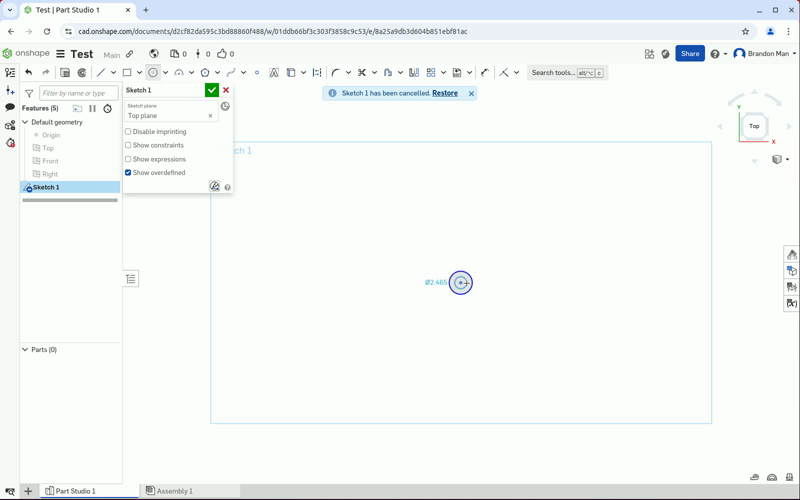
key(esc)
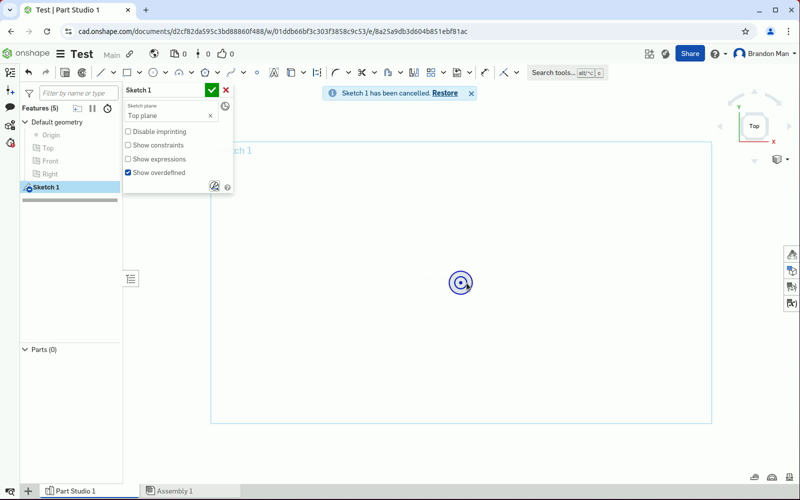
mouse_move(458, 276)
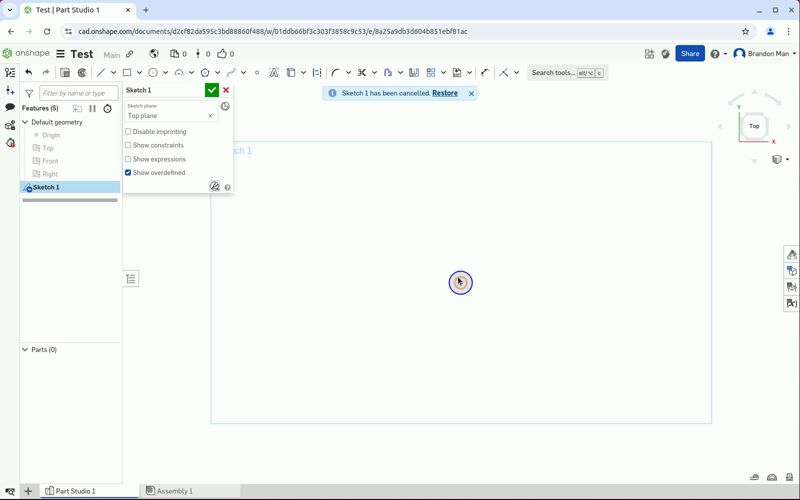
scroll(6)
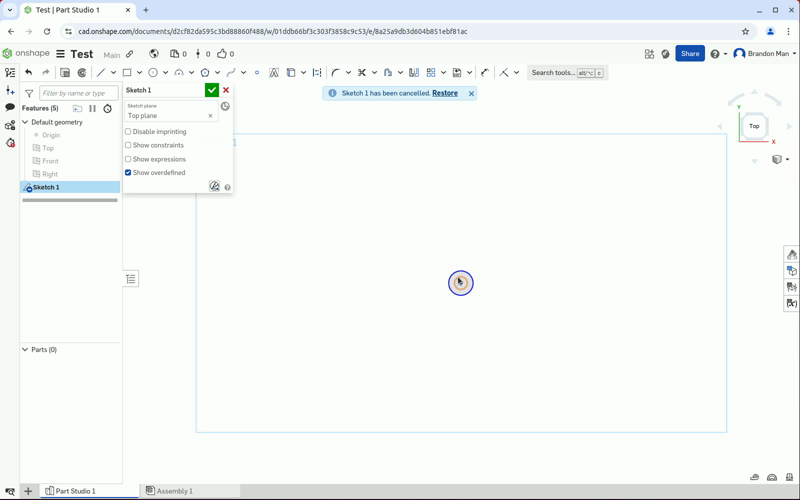
scroll(6)
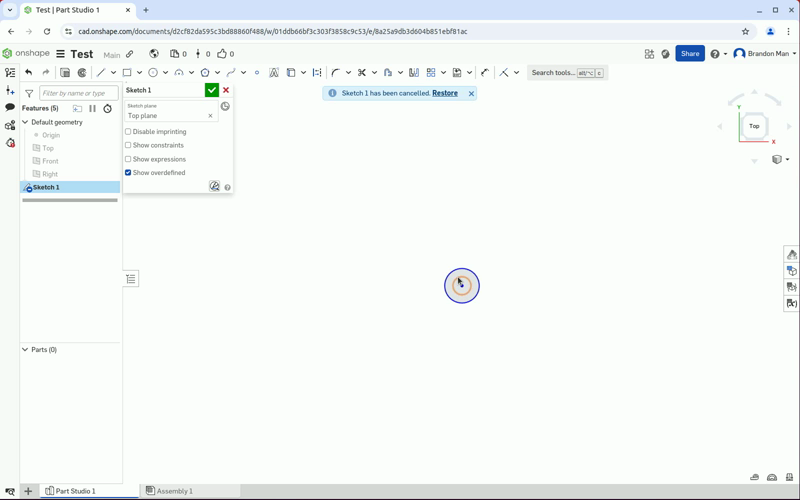
scroll(6)
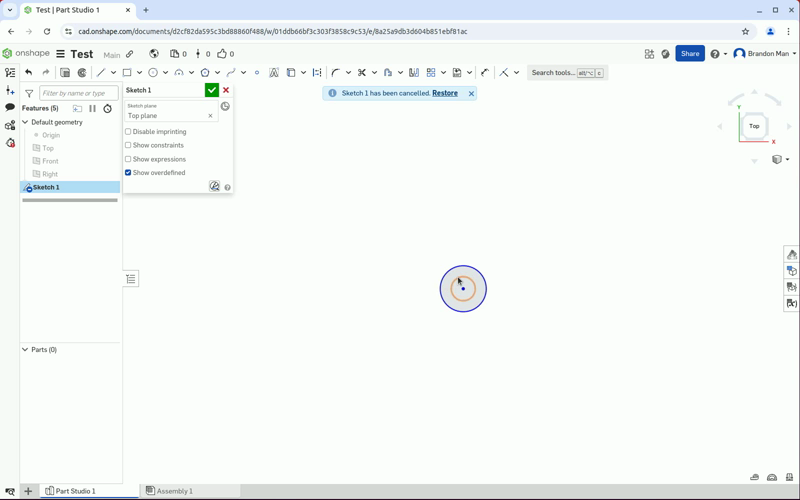
scroll(6)
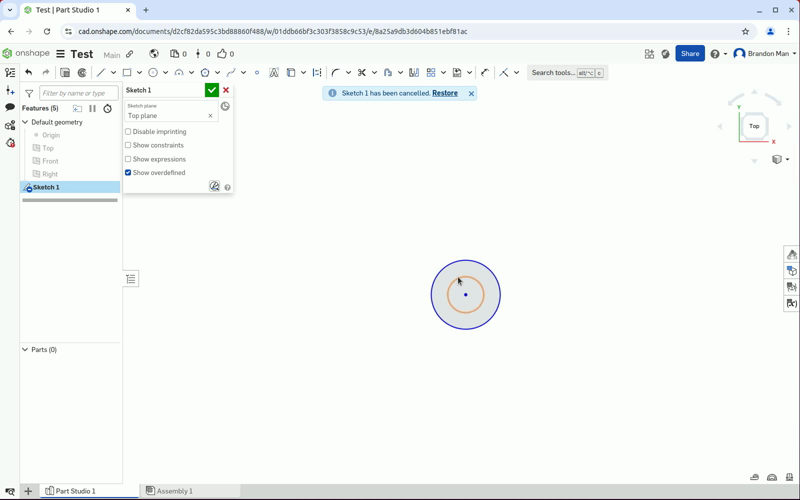
scroll(6)
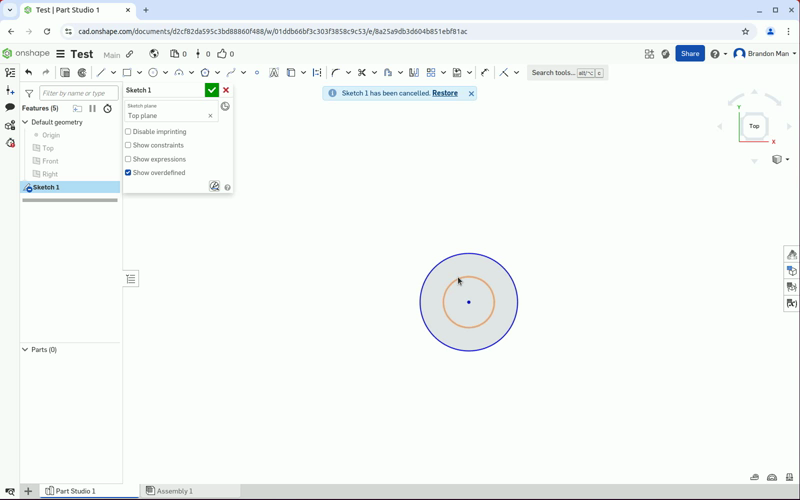
scroll(6)
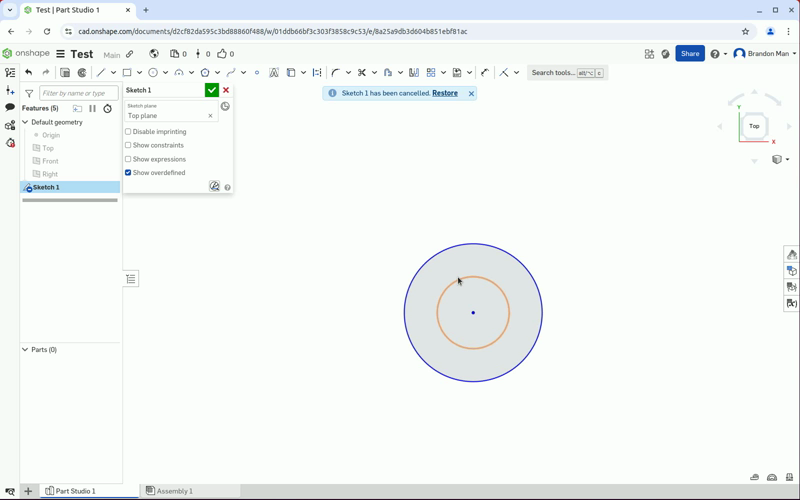
scroll(6)
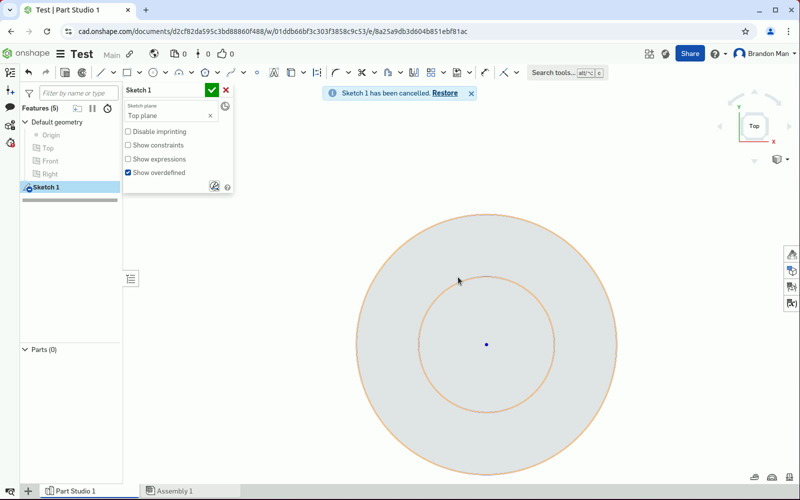
click(458, 276)
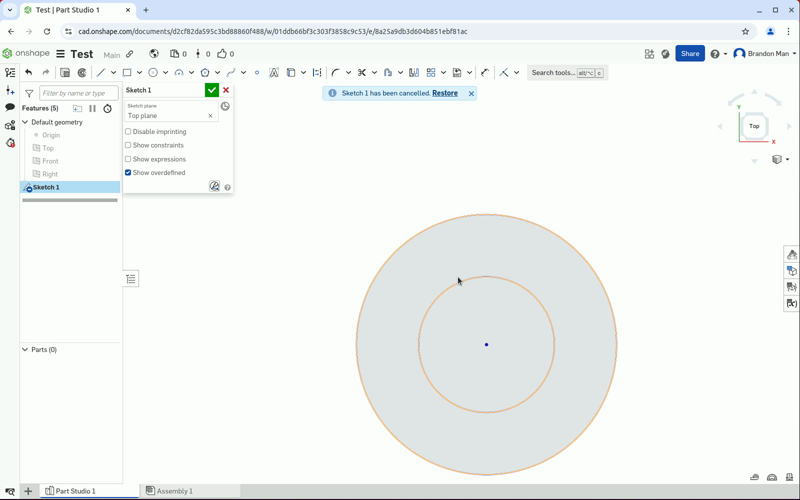
scroll(-6)
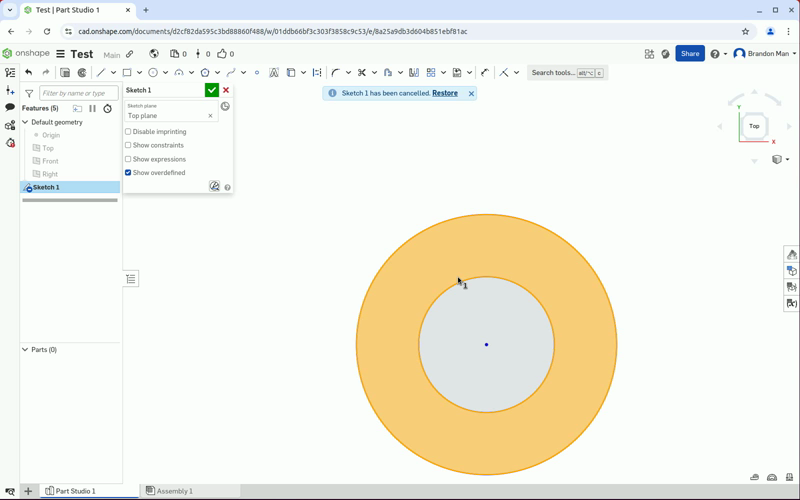
scroll(-6)
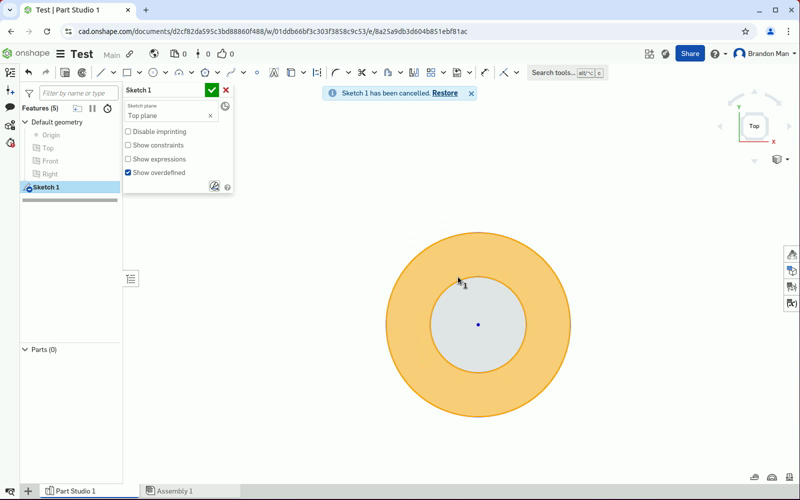
scroll(-6)
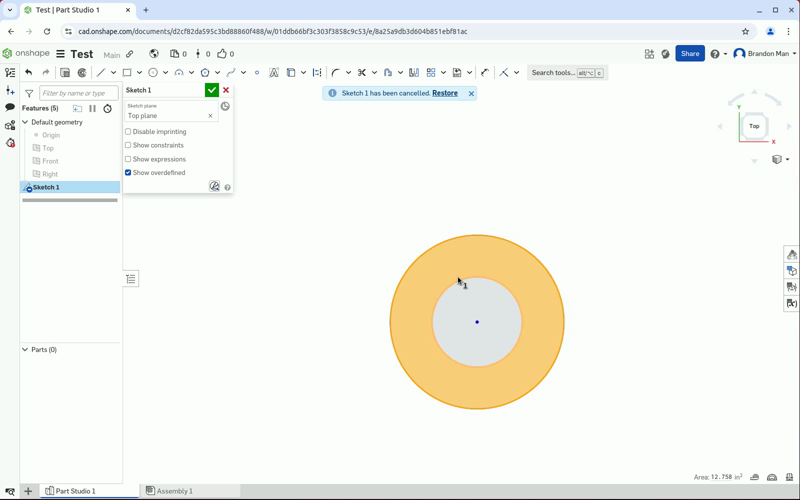
scroll(-6)
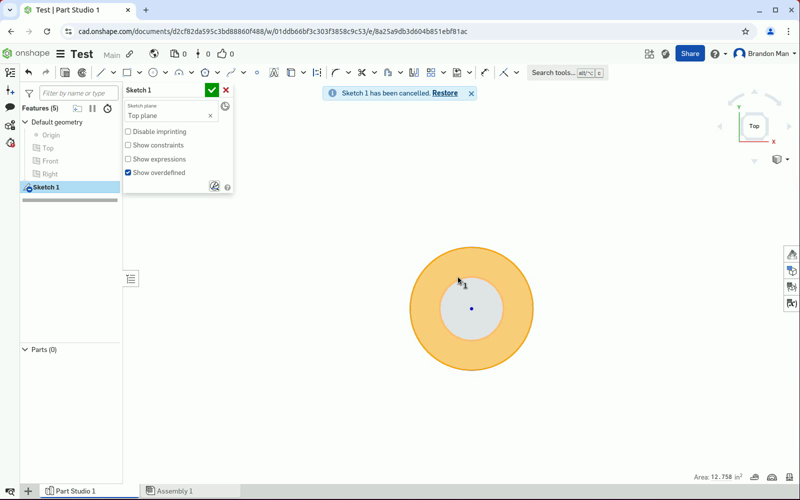
scroll(-6)
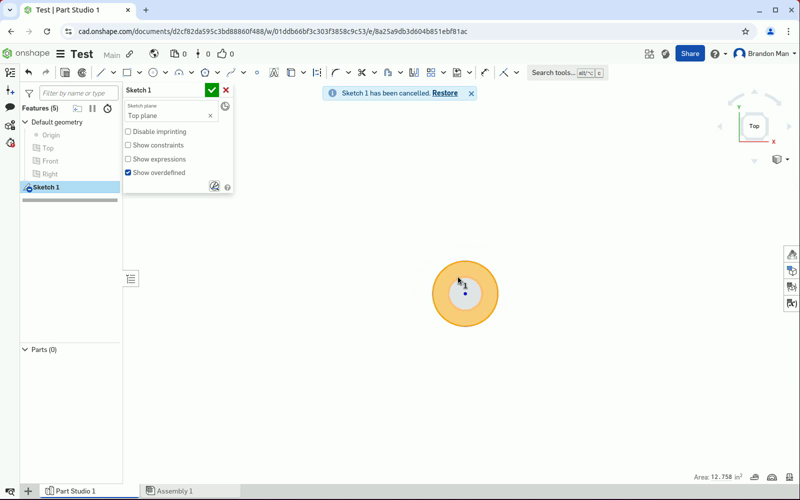
scroll(-6)
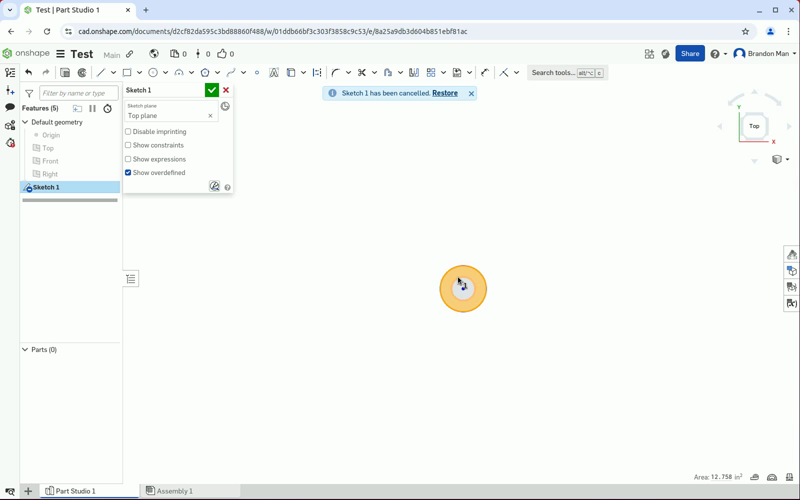
scroll(-6)
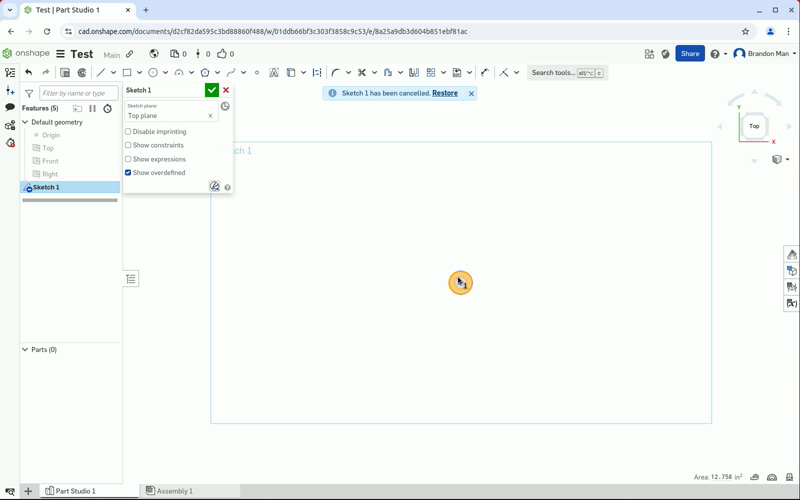
mouse_move(73, 352)
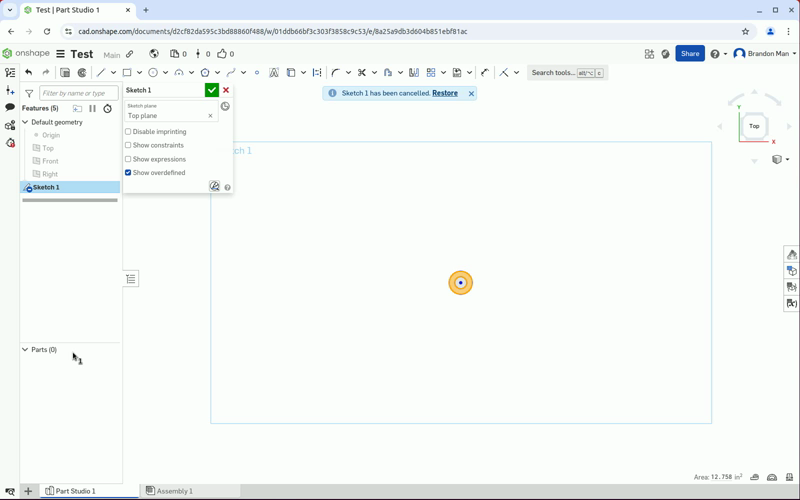
key(shift+y)
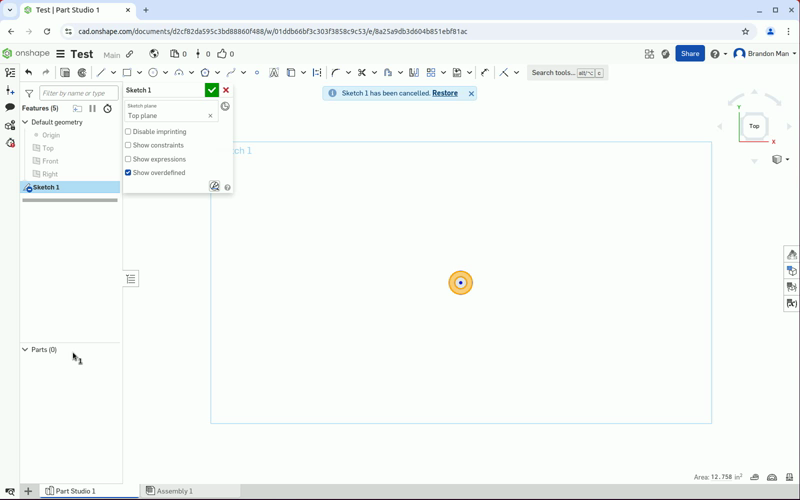
key(shift+e)
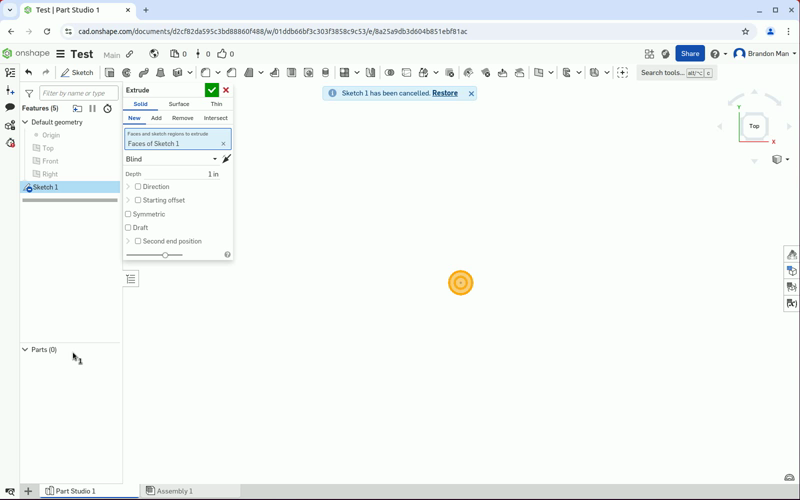
mouse_move(143, 106)
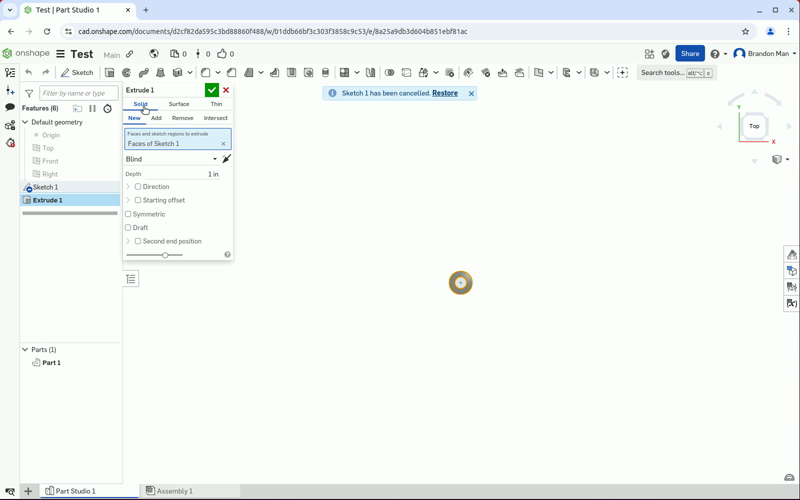
click(143, 106)
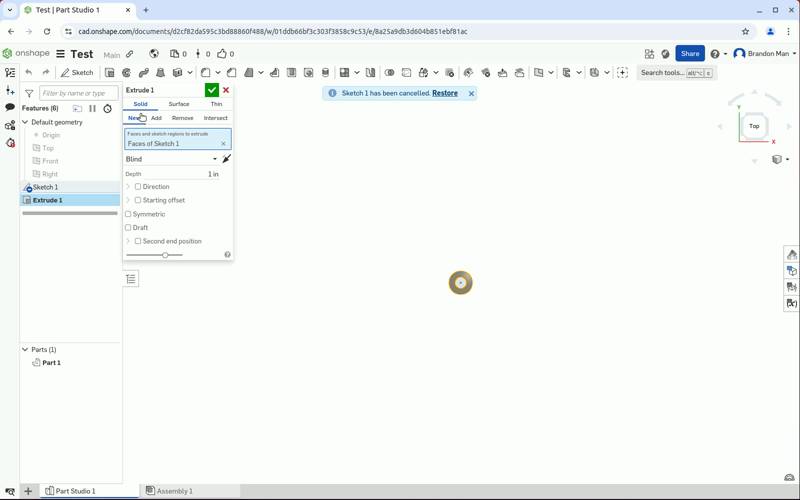
mouse_move(137, 120)
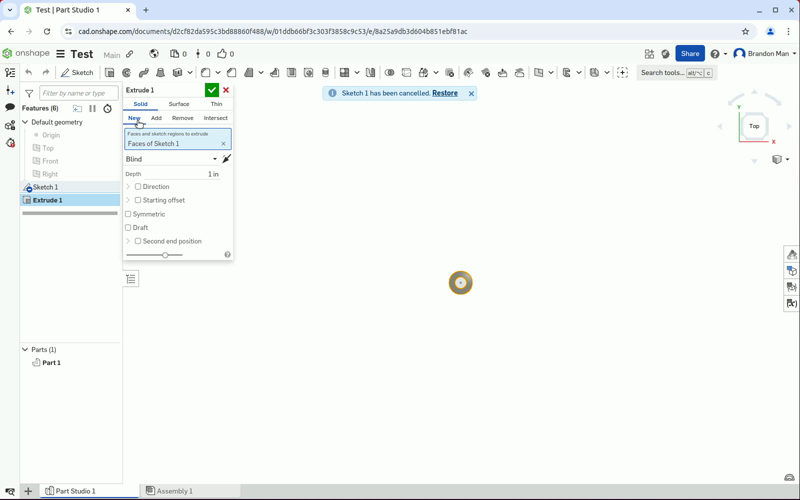
click(137, 120)
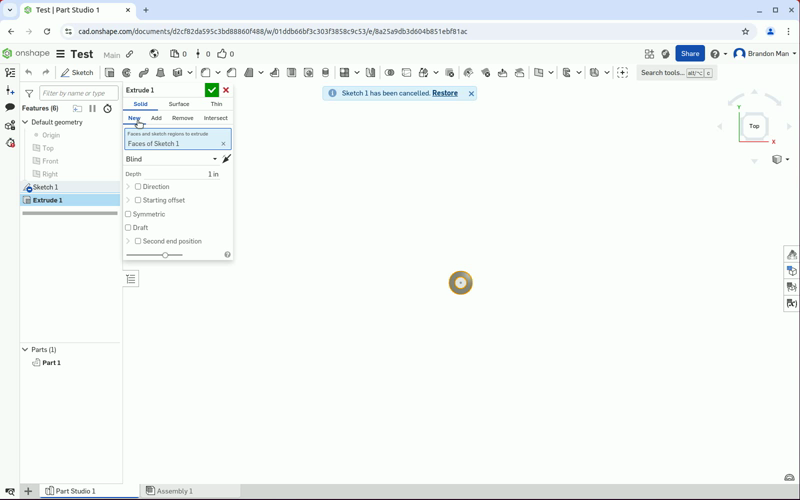
key(tab, 4)
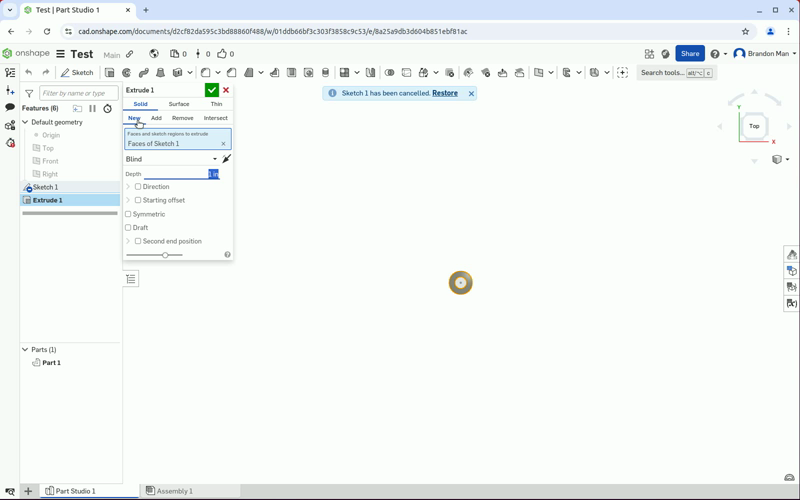
text(0.481)
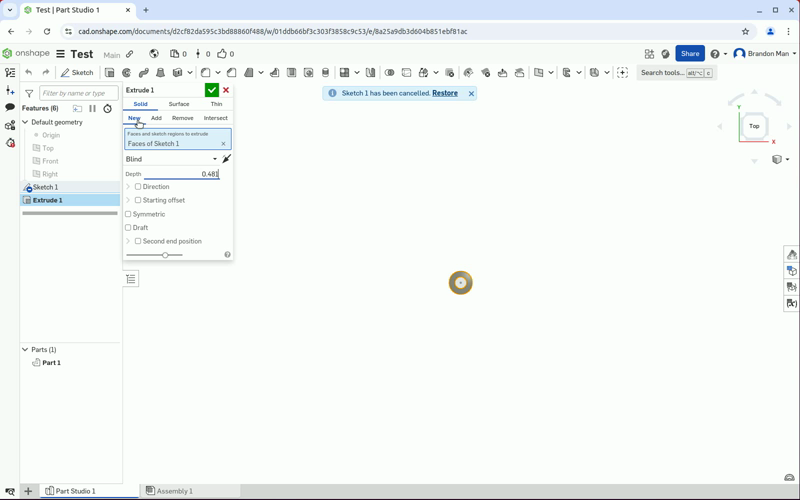
key(enter)
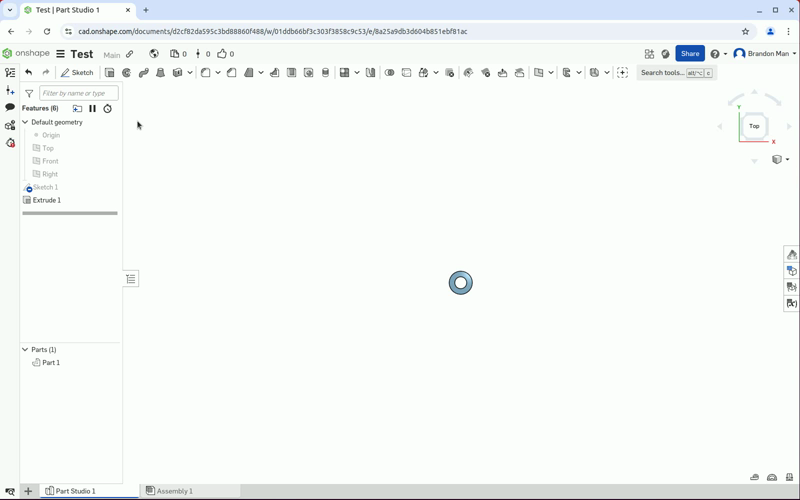
key(shift+h)
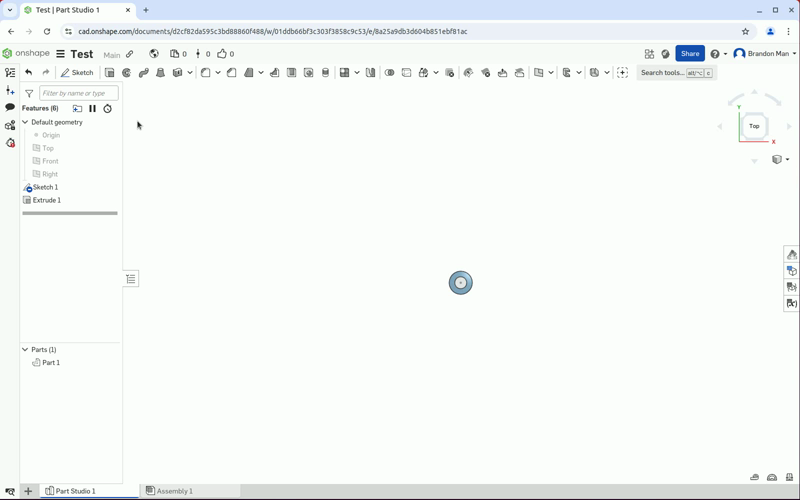
key(shift+h)
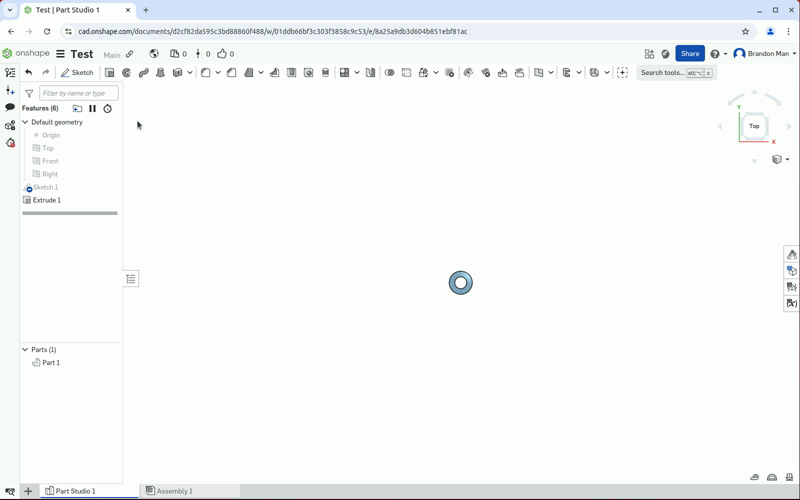
mouse_move(73, 189)
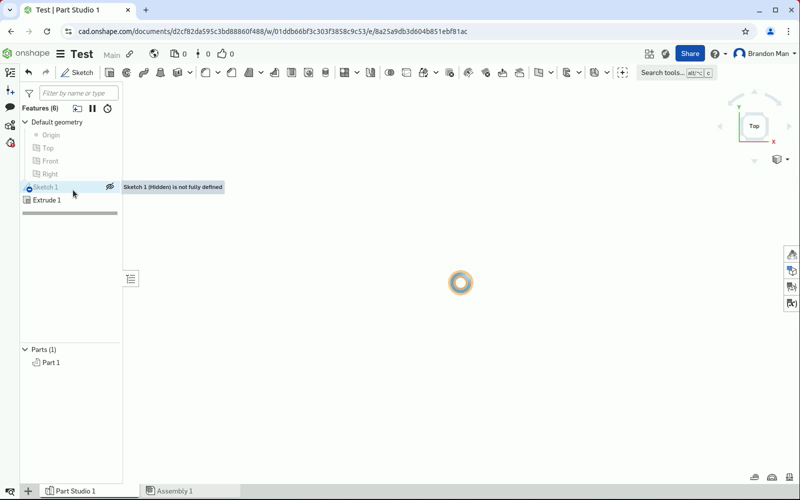
click(73, 189)
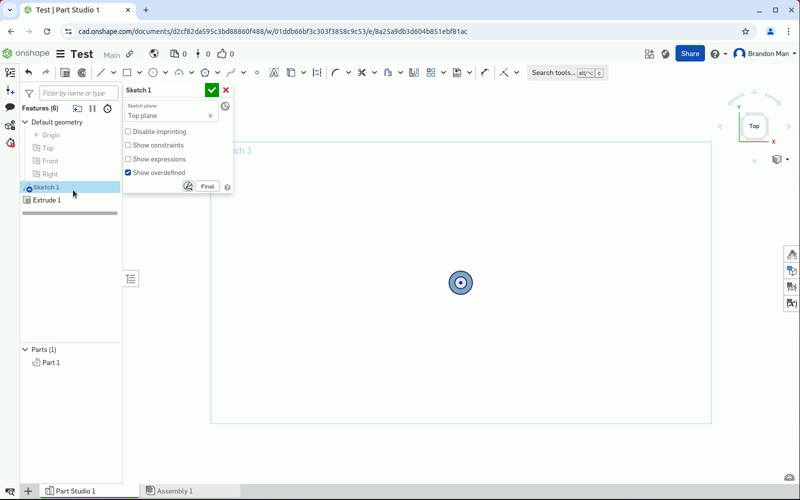
mouse_move(229, 92)
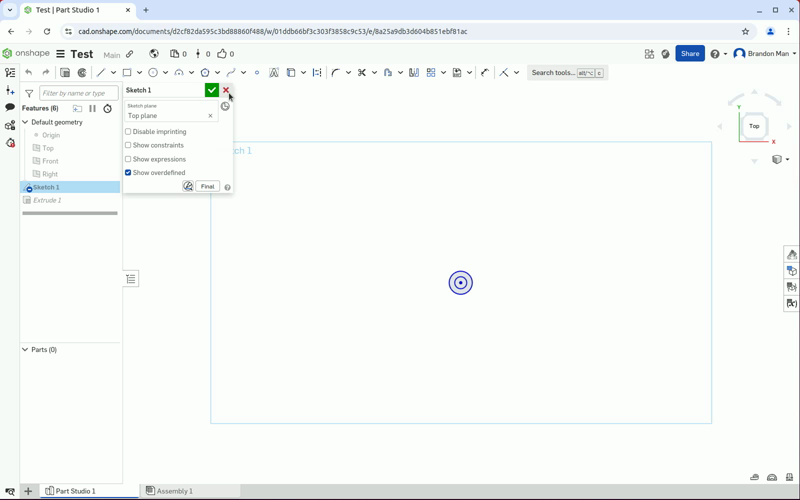
click(229, 92)
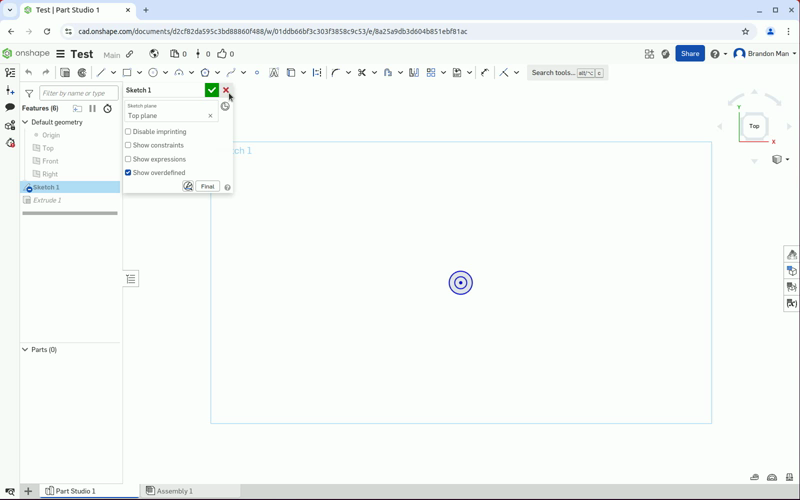
key(shift+s)
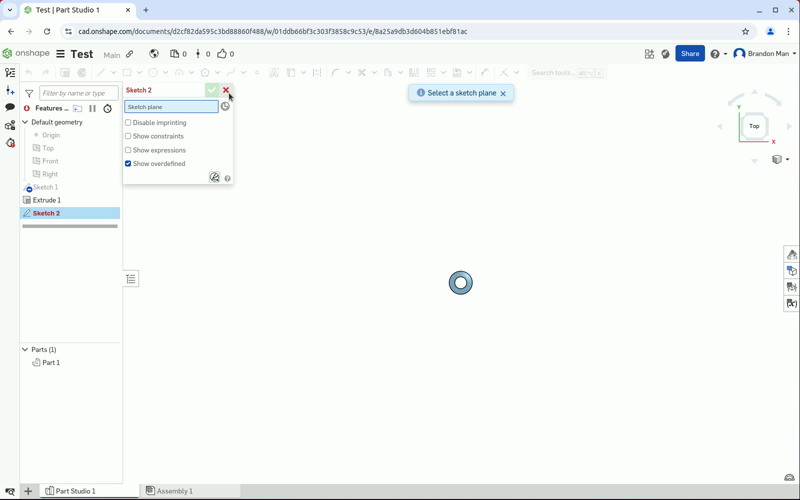
mouse_move(73, 150)
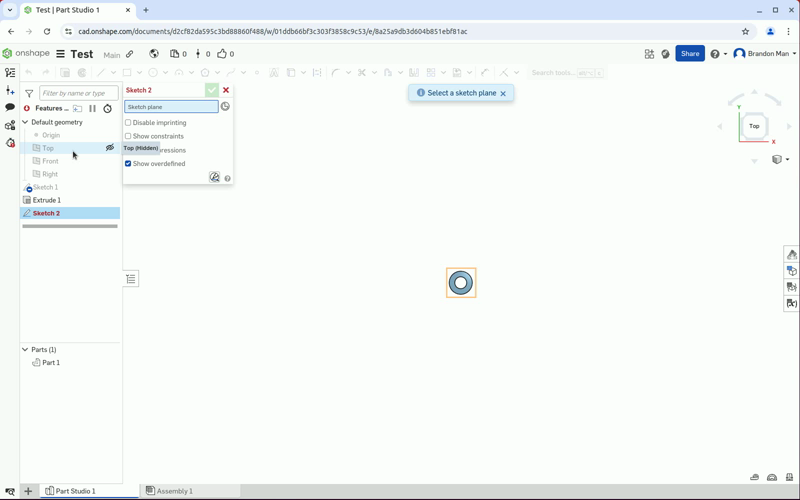
click(73, 150)
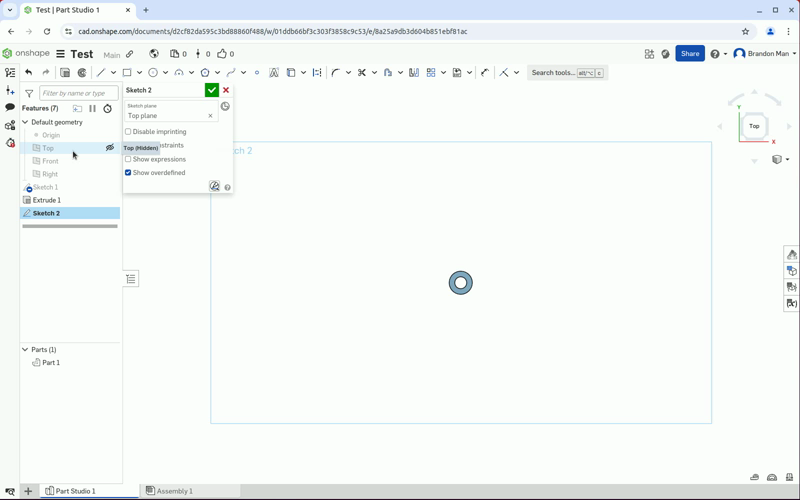
mouse_move(73, 352)
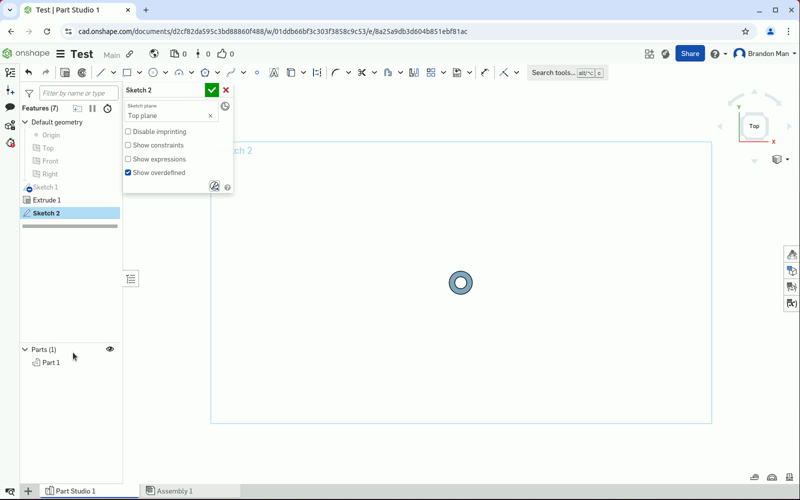
key(y)
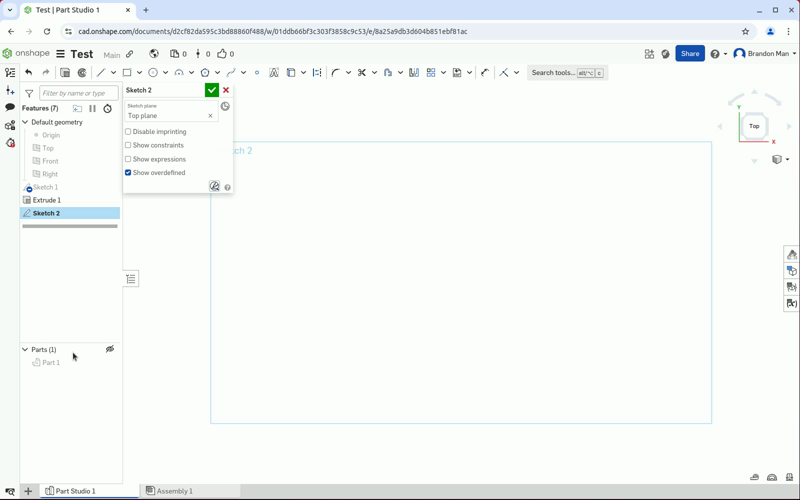
key(c)
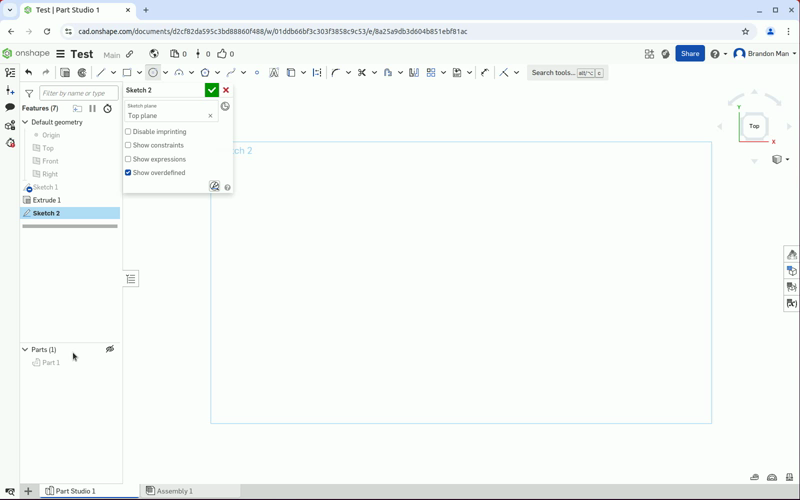
key_down(shift)
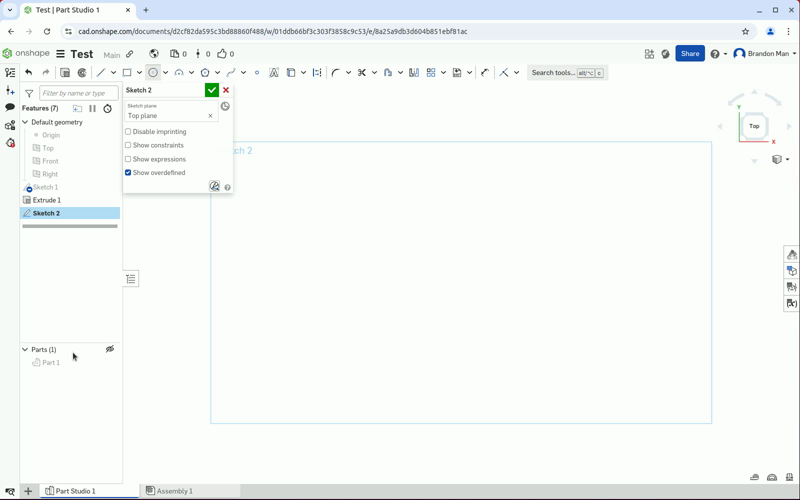
mouse_move(461, 282)
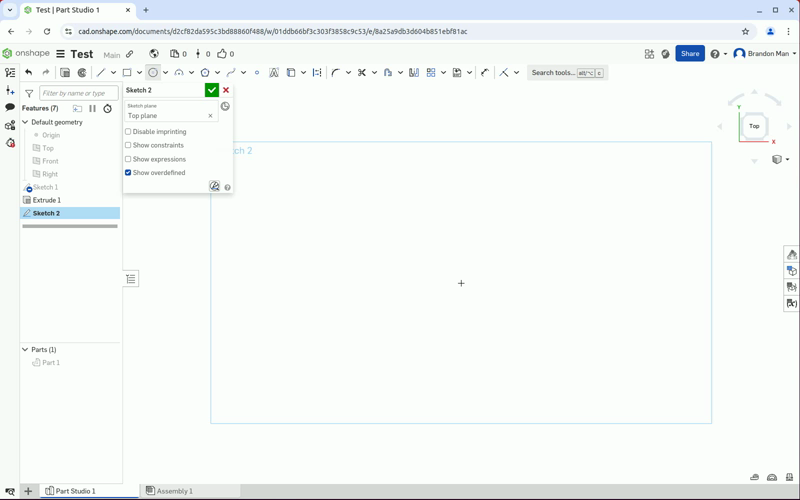
click(461, 282)
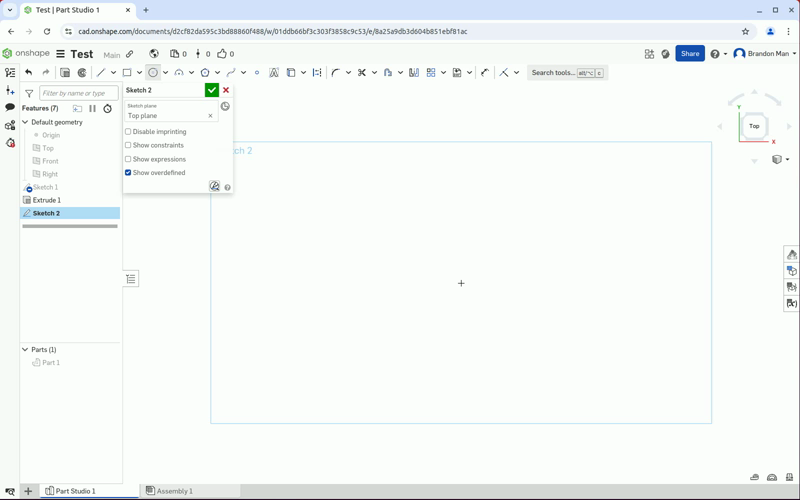
key_up(shift)
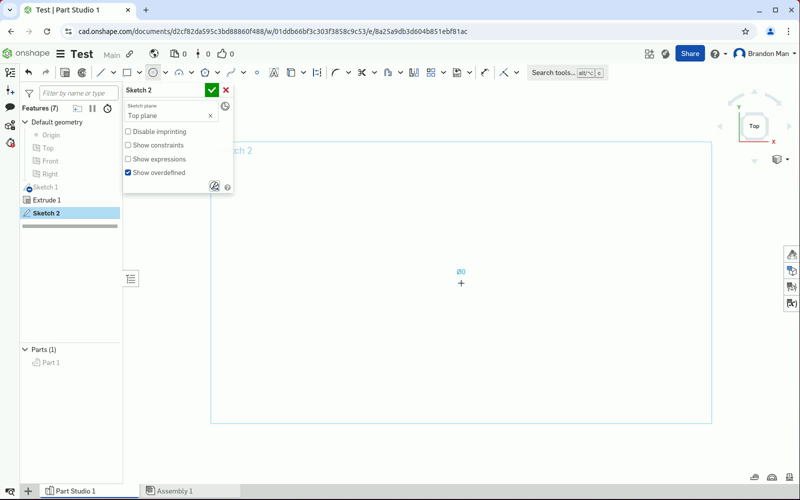
mouse_move(467, 282)
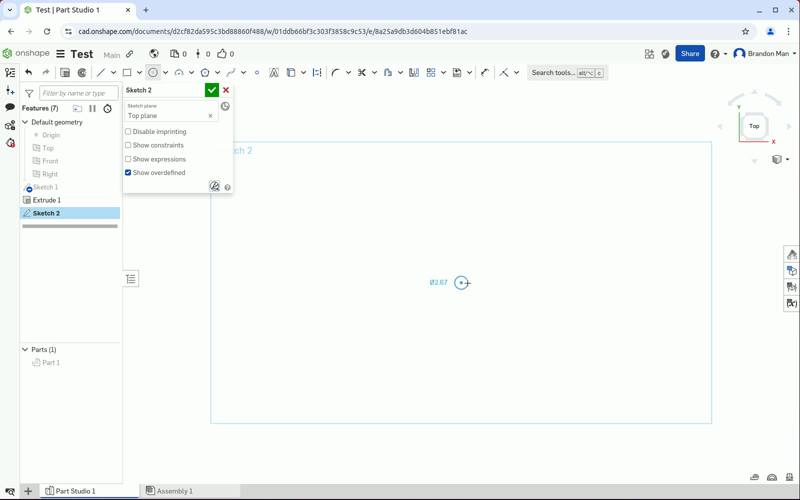
click(467, 282)
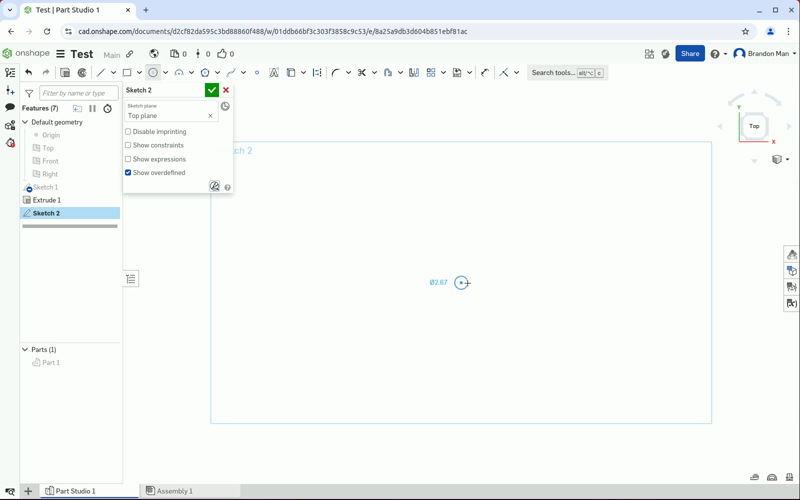
key(esc)
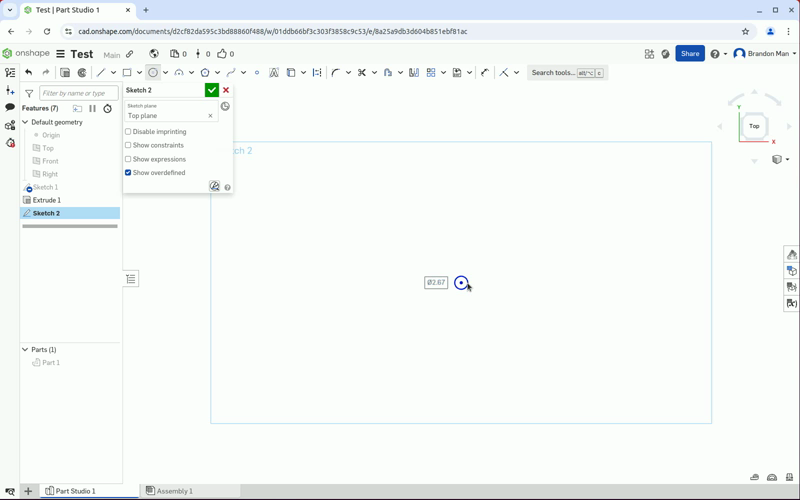
mouse_move(464, 283)
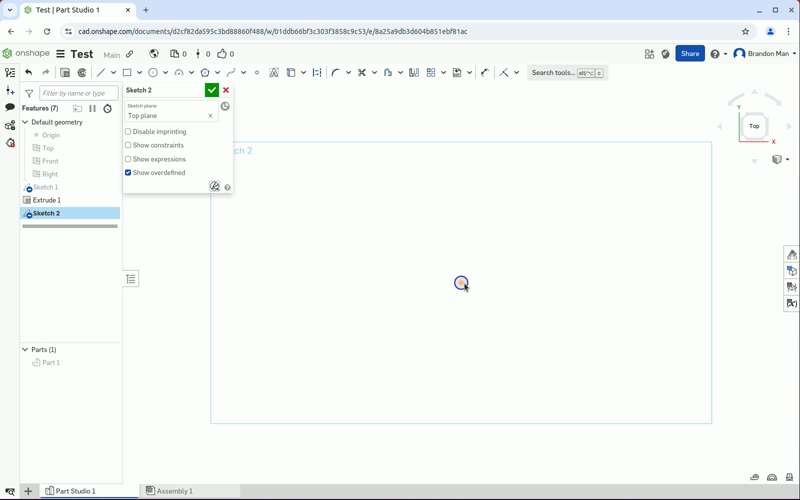
scroll(6)
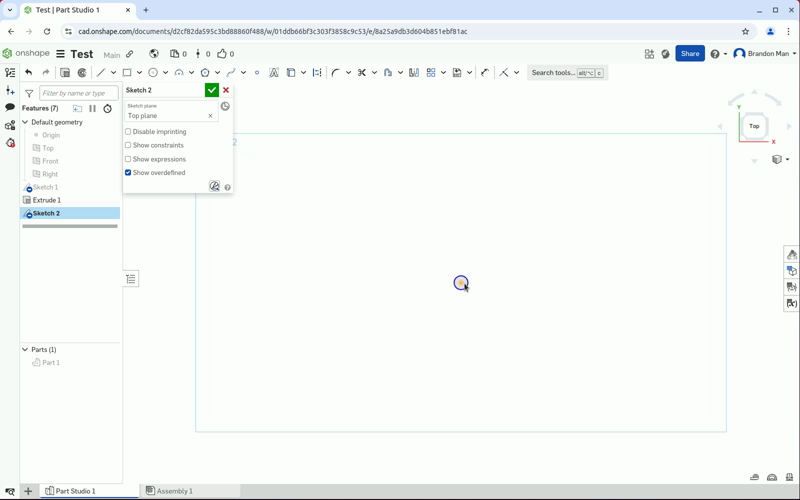
scroll(6)
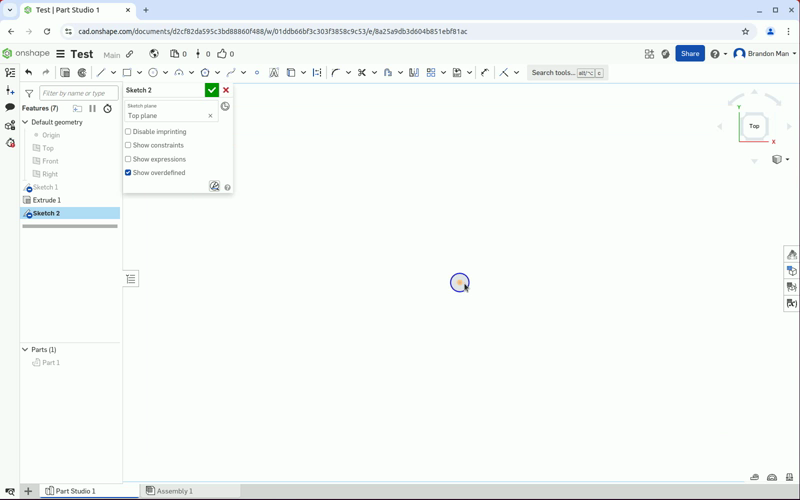
scroll(6)
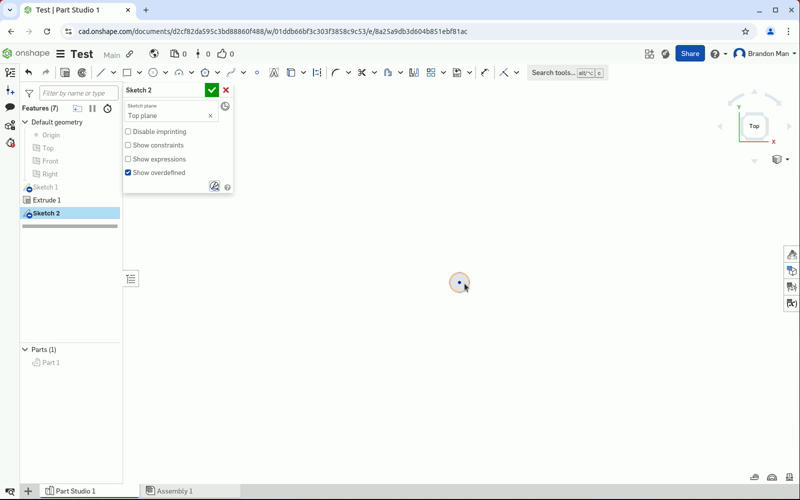
scroll(6)
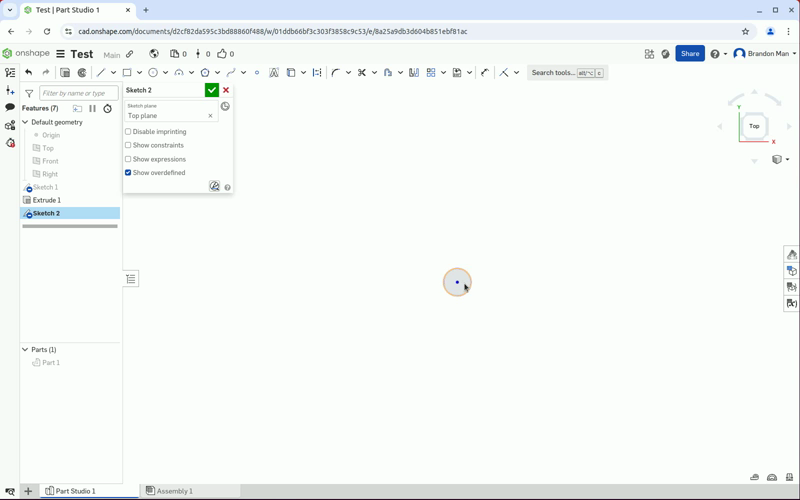
scroll(6)
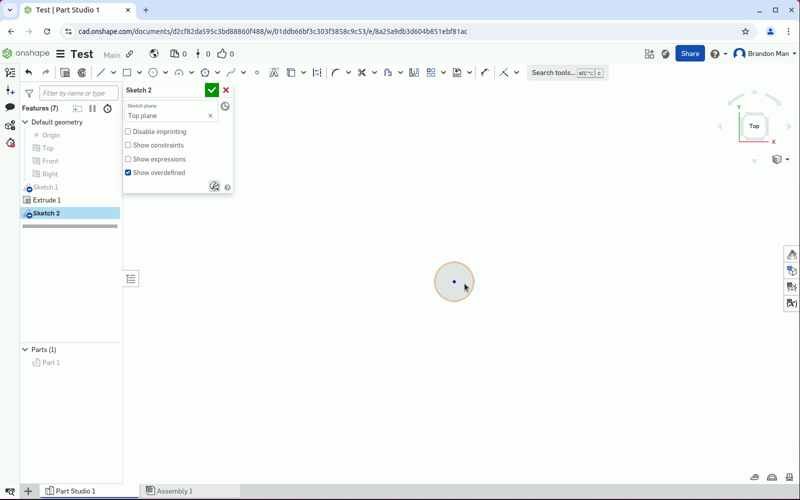
scroll(6)
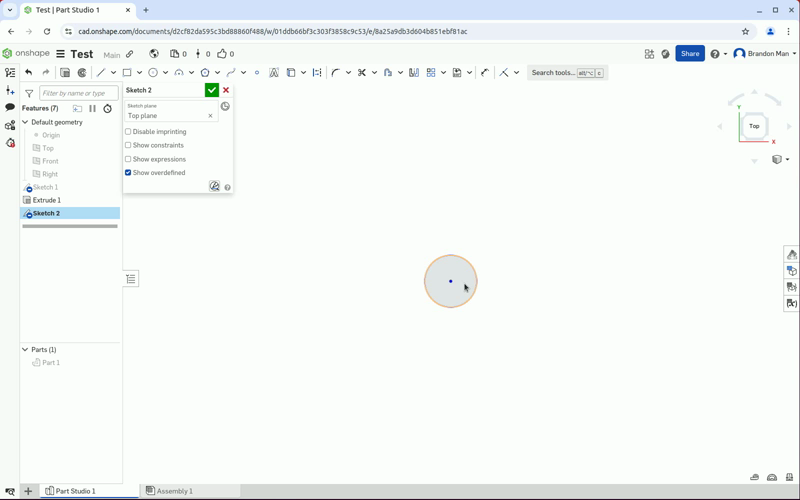
scroll(6)
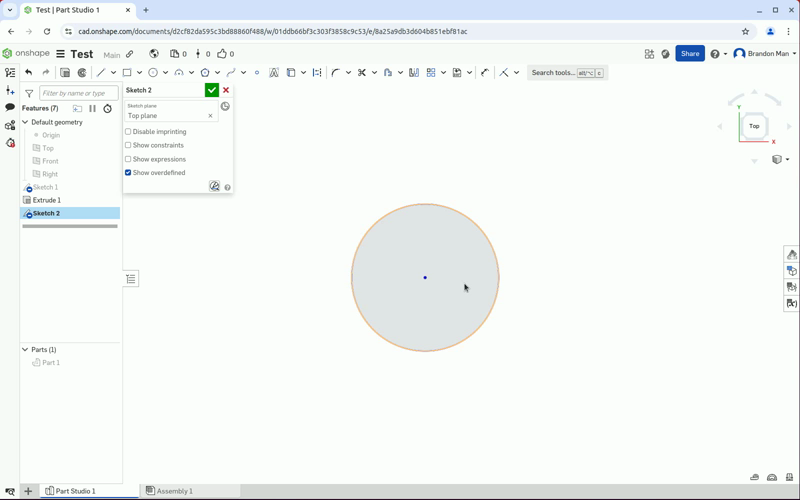
click(464, 283)
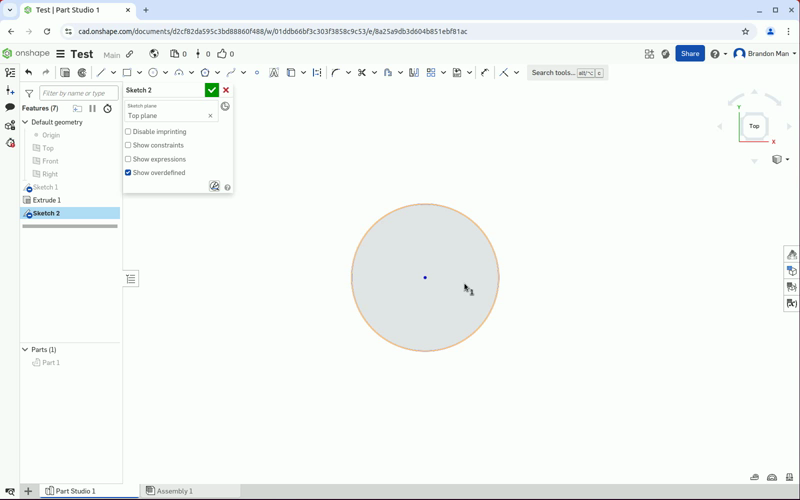
scroll(-6)
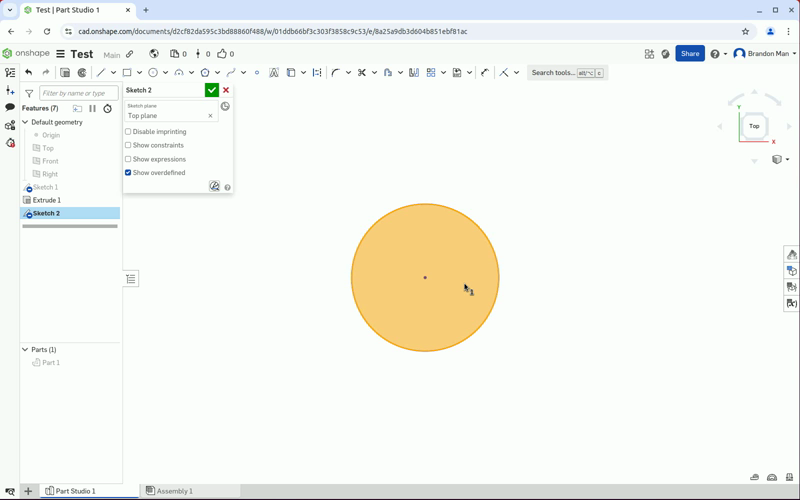
scroll(-6)
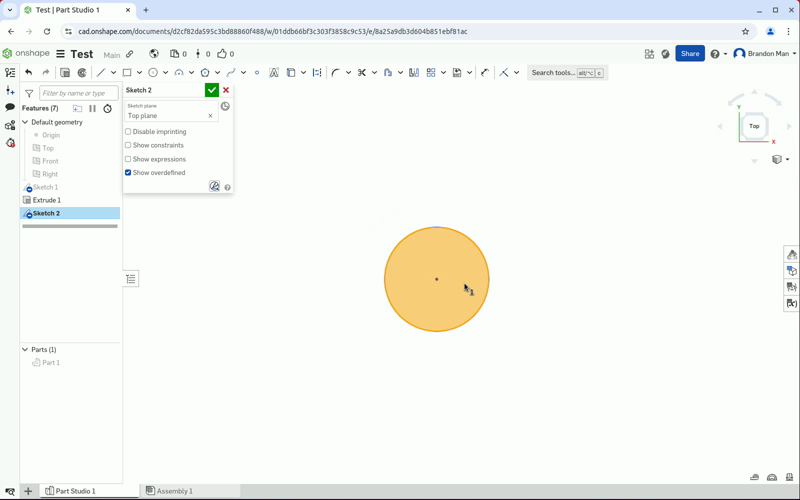
scroll(-6)
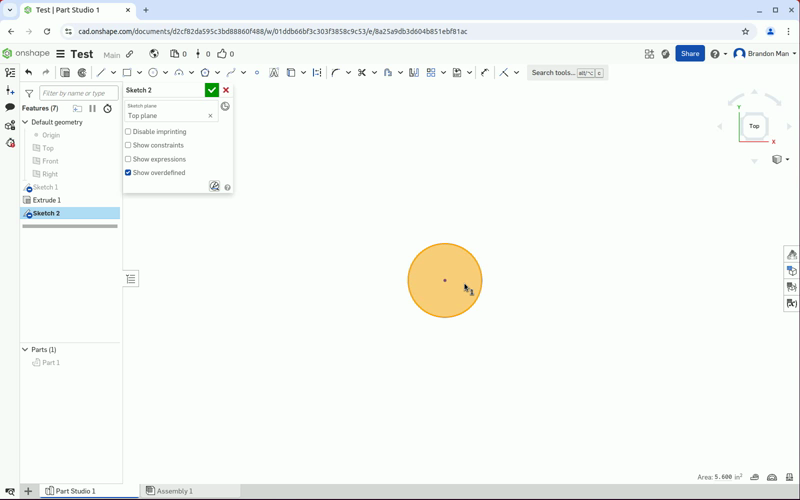
scroll(-6)
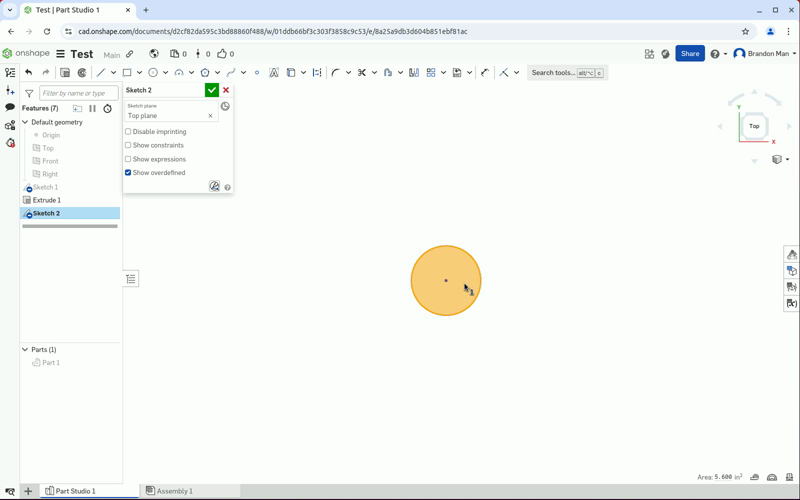
scroll(-6)
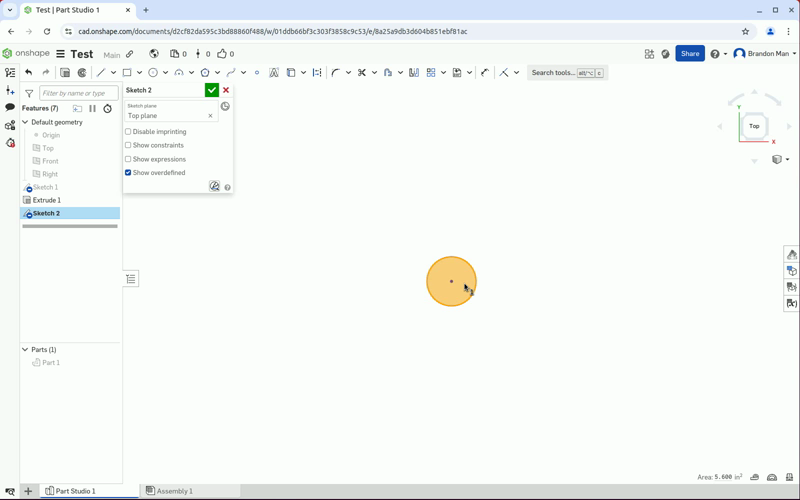
scroll(-6)
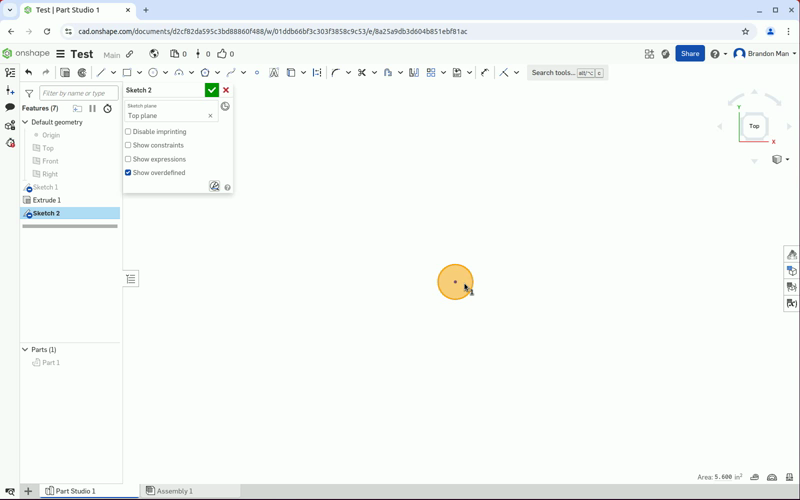
scroll(-6)
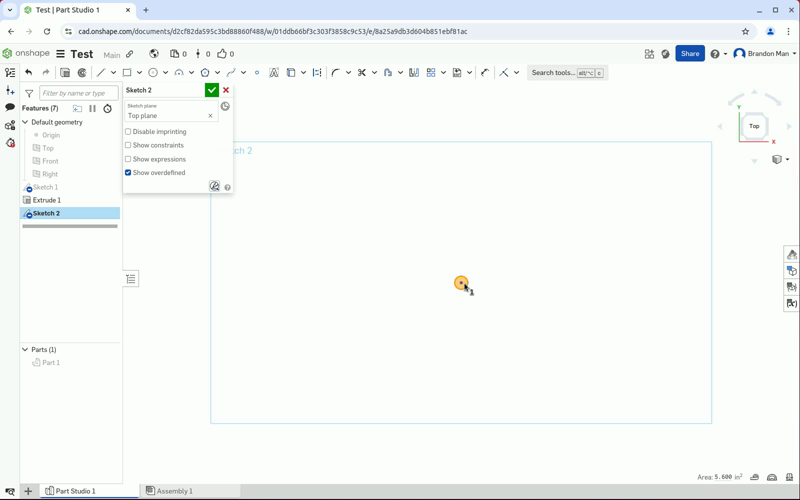
mouse_move(73, 352)
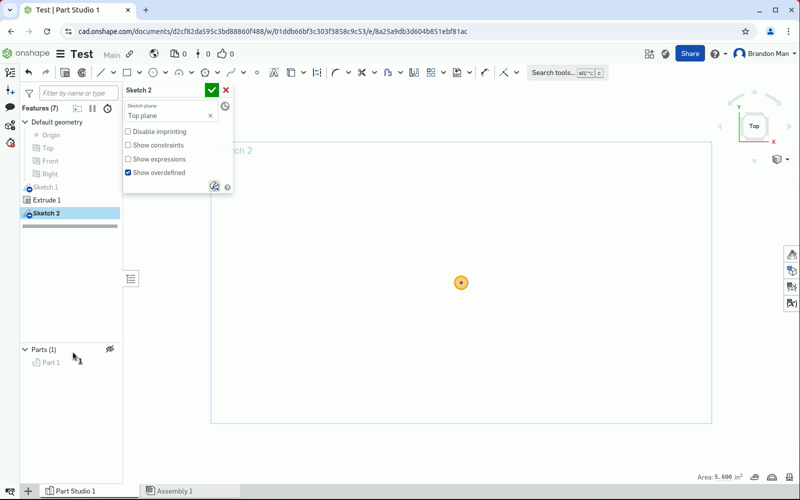
key(shift+y)
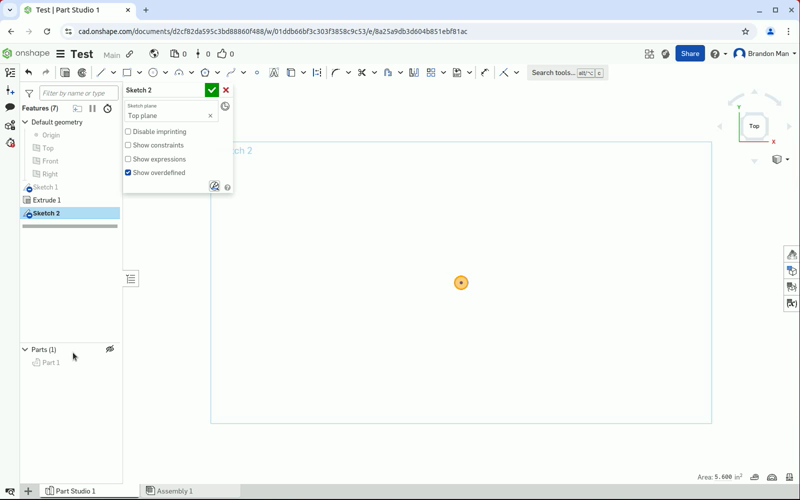
key(shift+e)
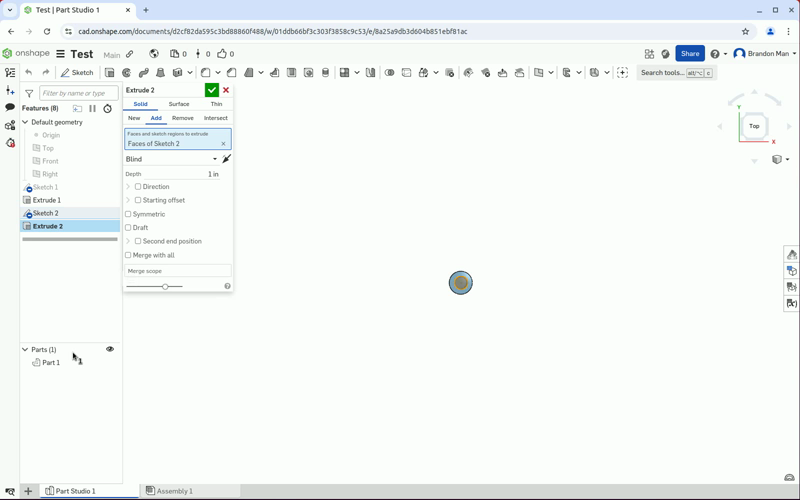
mouse_move(143, 106)
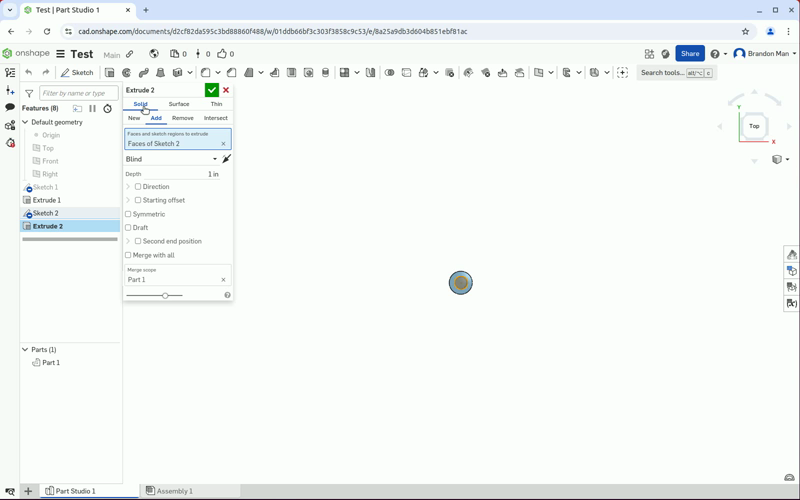
click(143, 106)
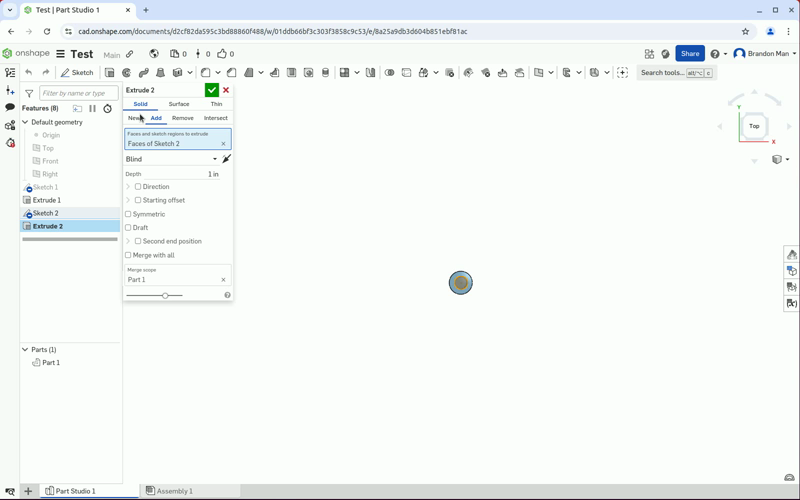
mouse_move(137, 120)
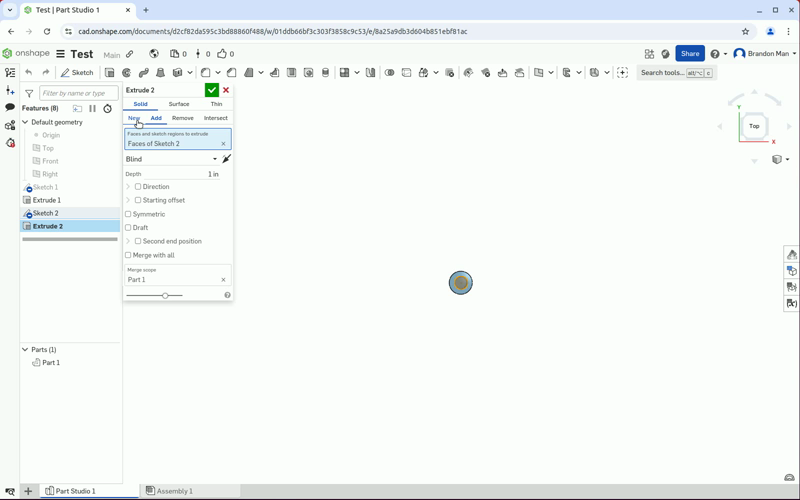
click(137, 120)
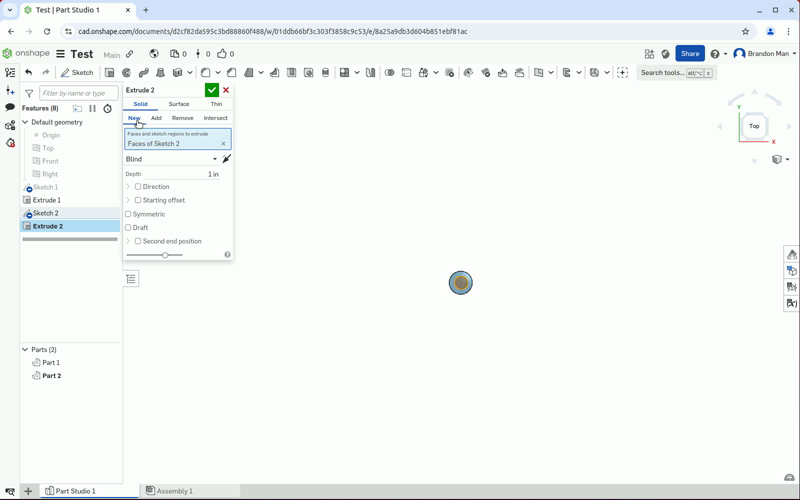
key(tab, 4)
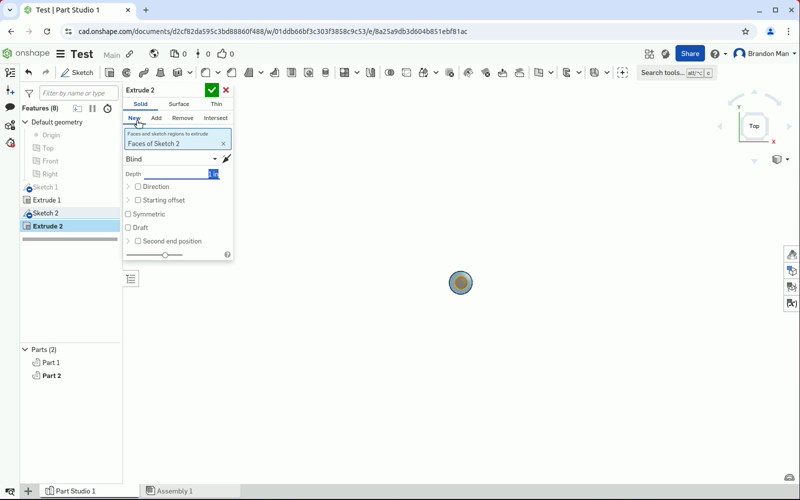
text(23.108)
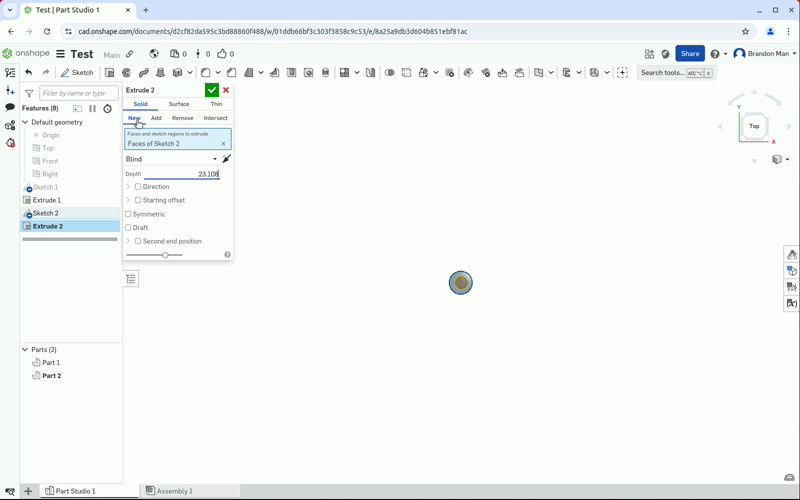
key(enter)
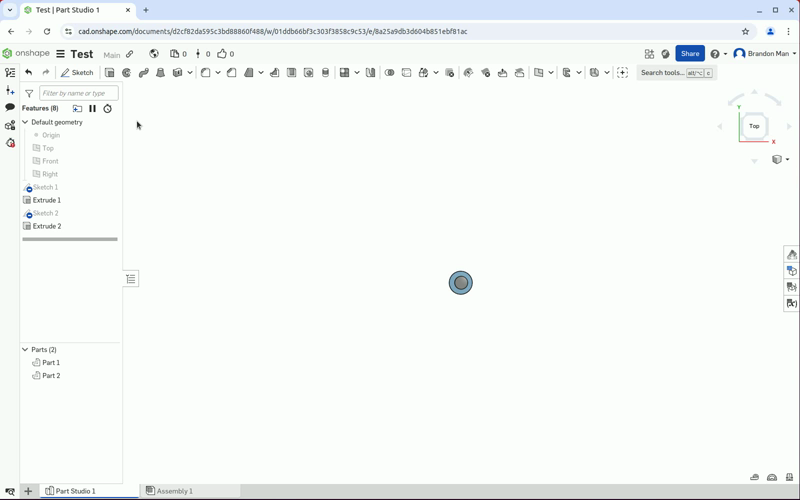
key(shift+h)
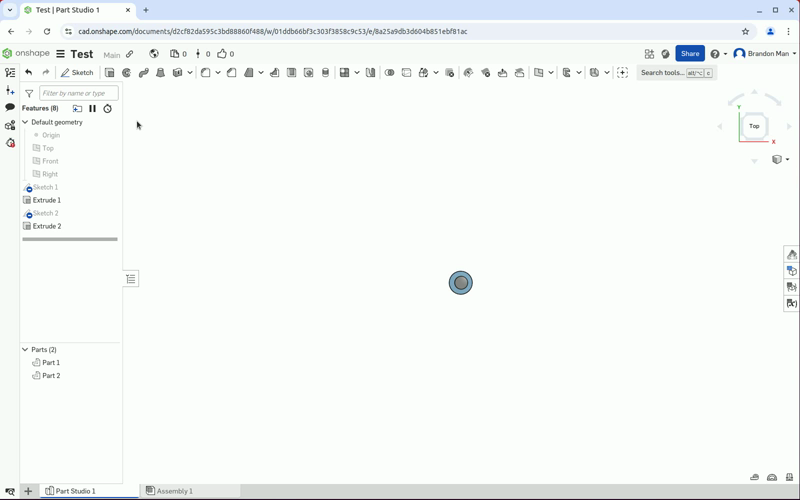
key(shift+h)
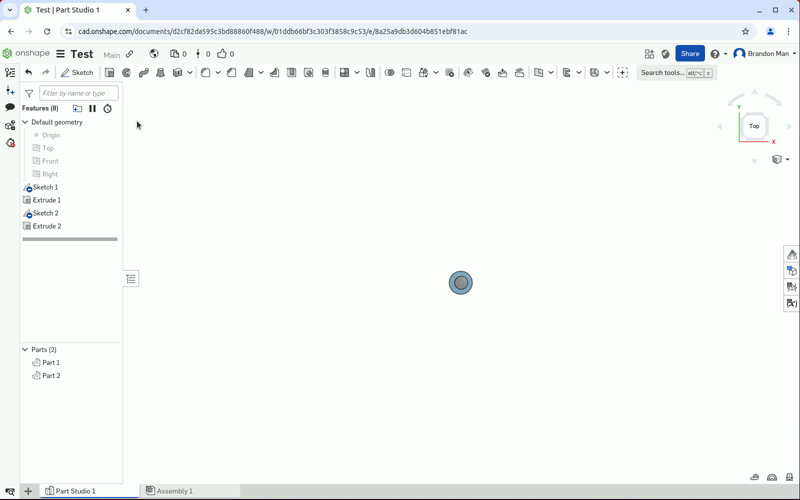
key(shift+7)
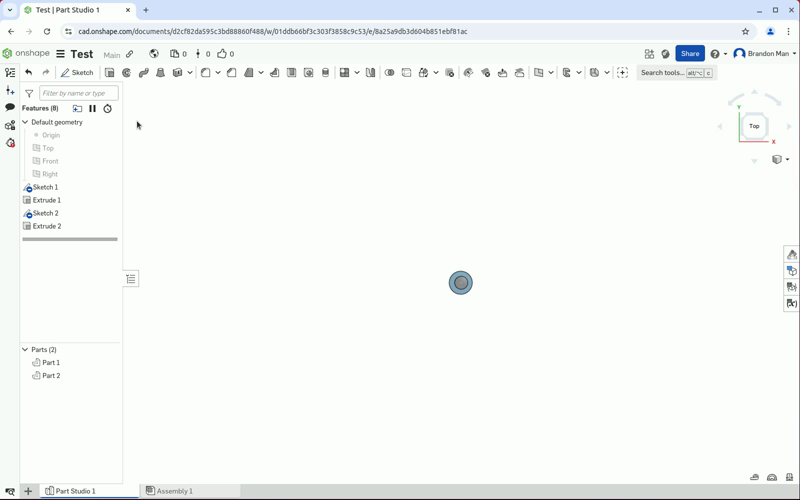
key(up, 3)
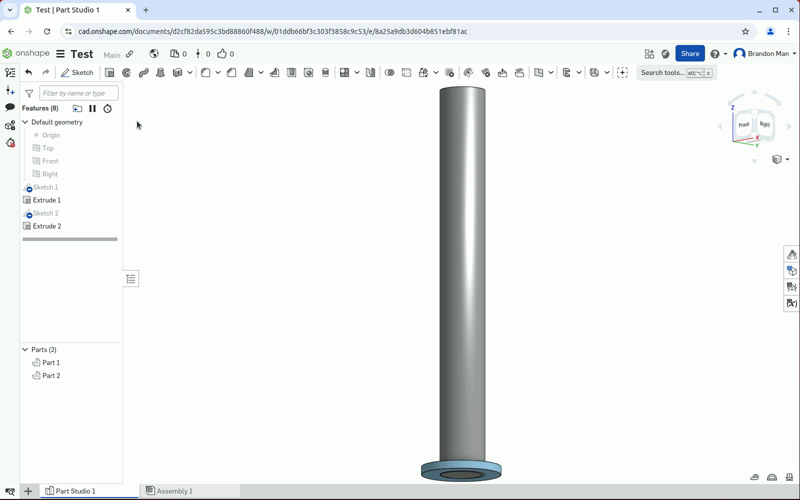
key(left, 3)
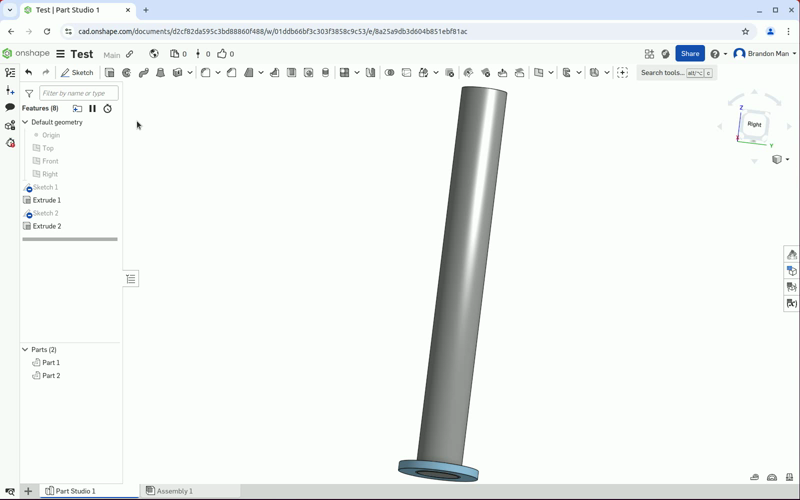
key(right, 3)
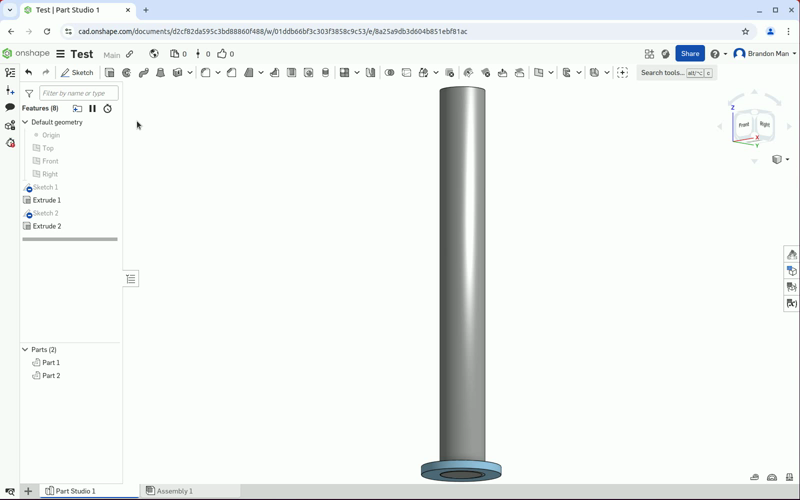
key(down, 3)
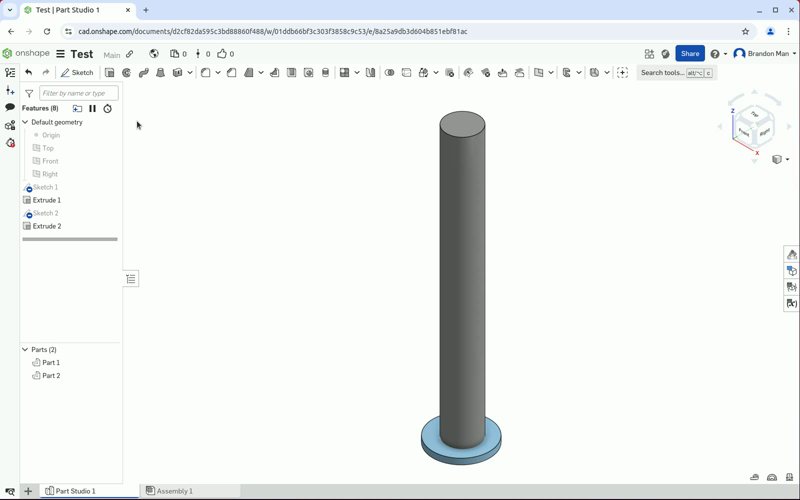
mouse_move(73, 189)
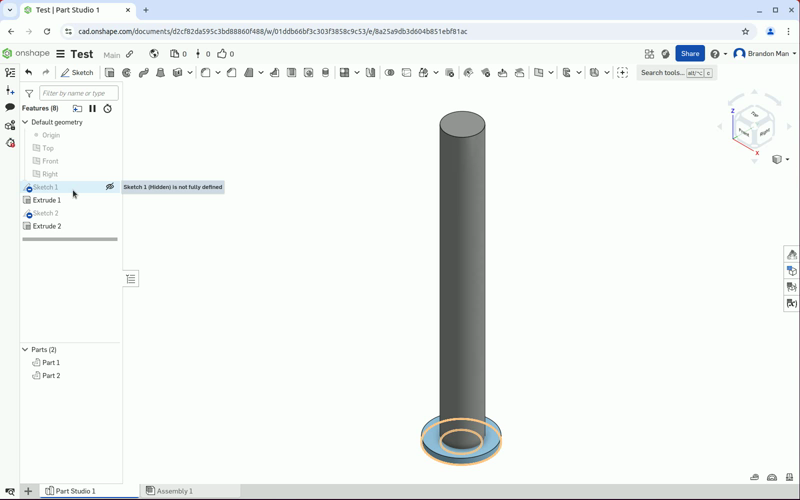
click(73, 189)